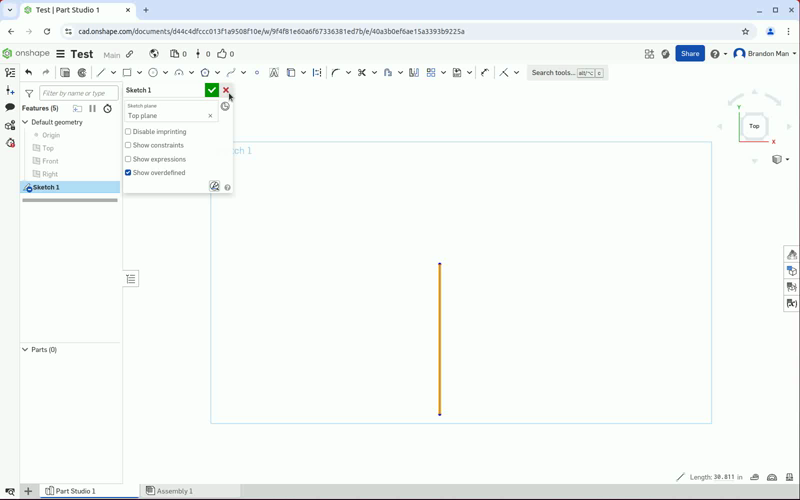
key(shift+h)
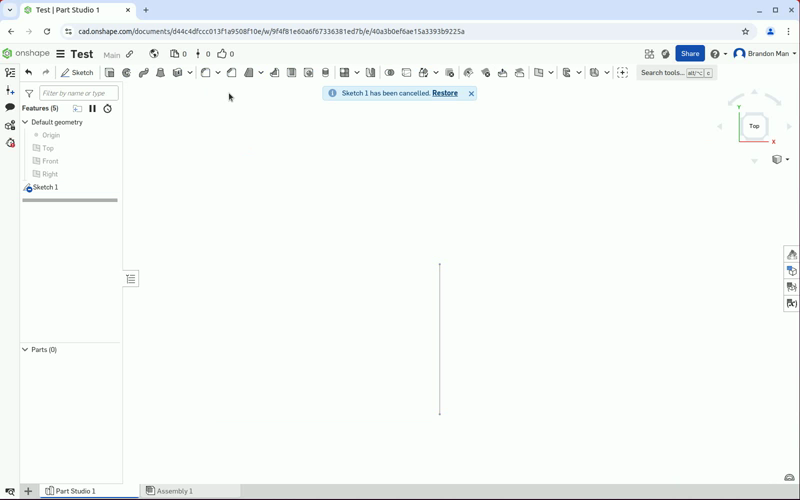
key(shift+s)
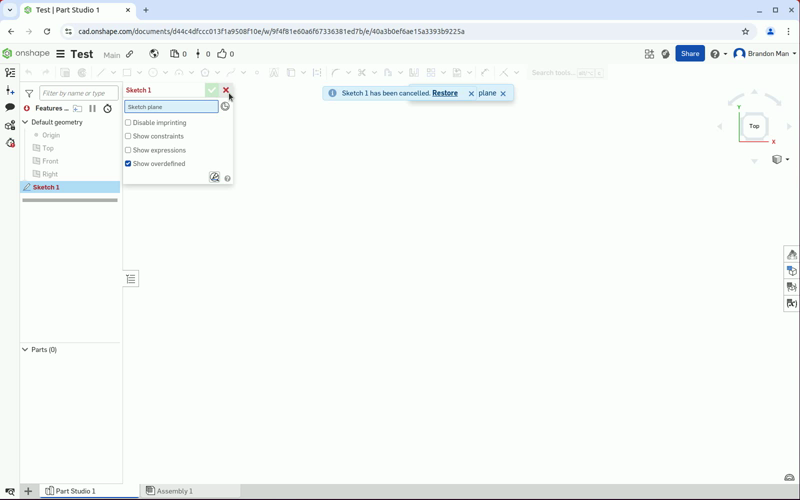
mouse_move(73, 150)
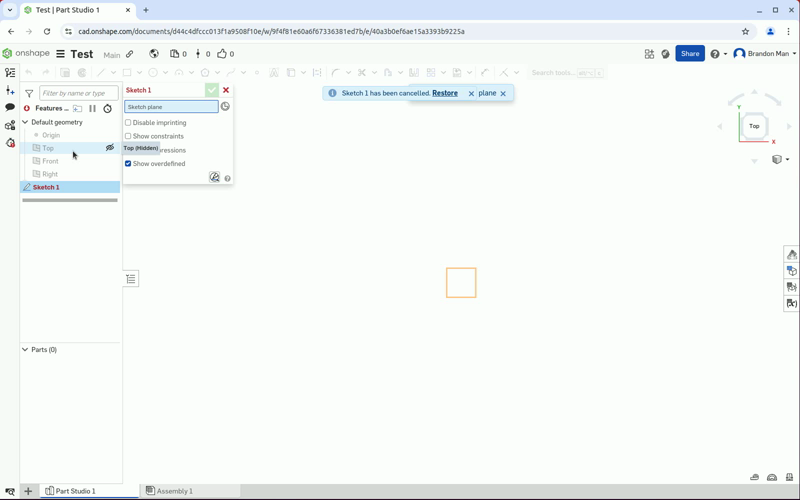
click(73, 150)
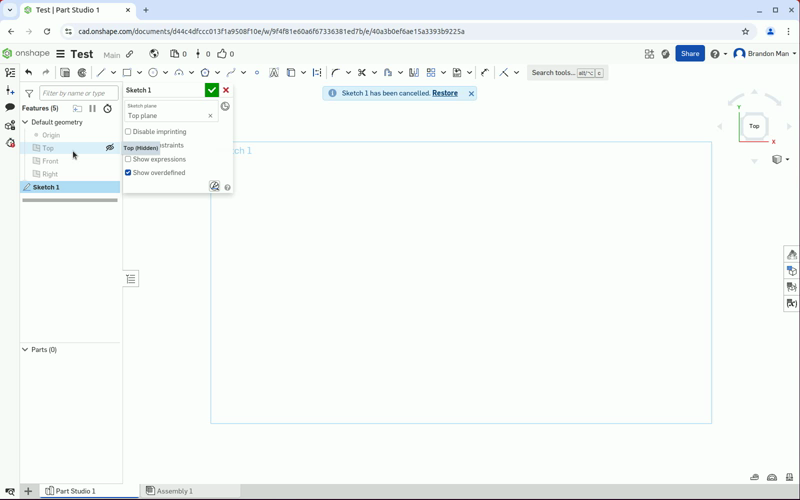
mouse_move(73, 352)
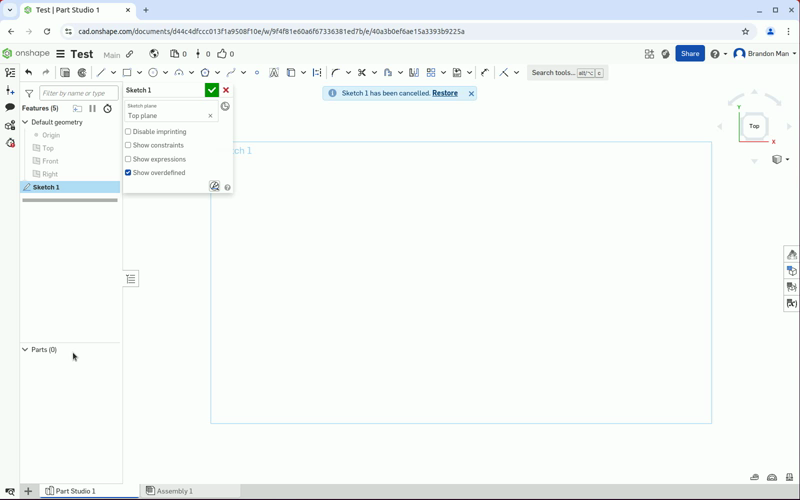
key(y)
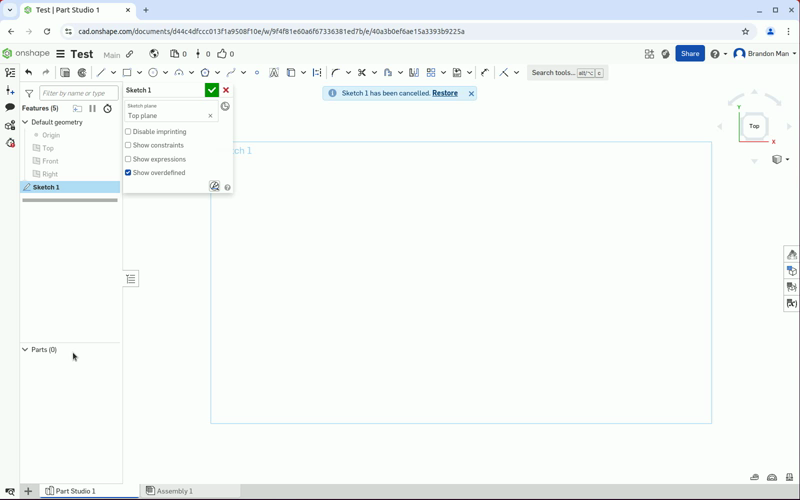
key(l)
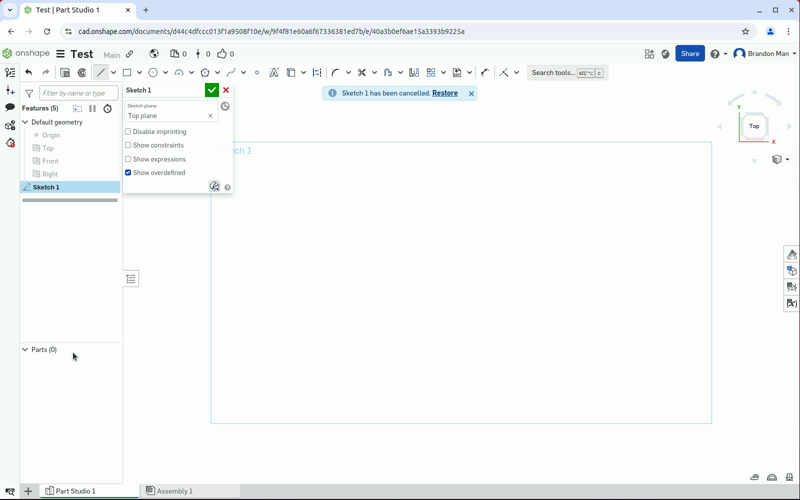
key_down(shift)
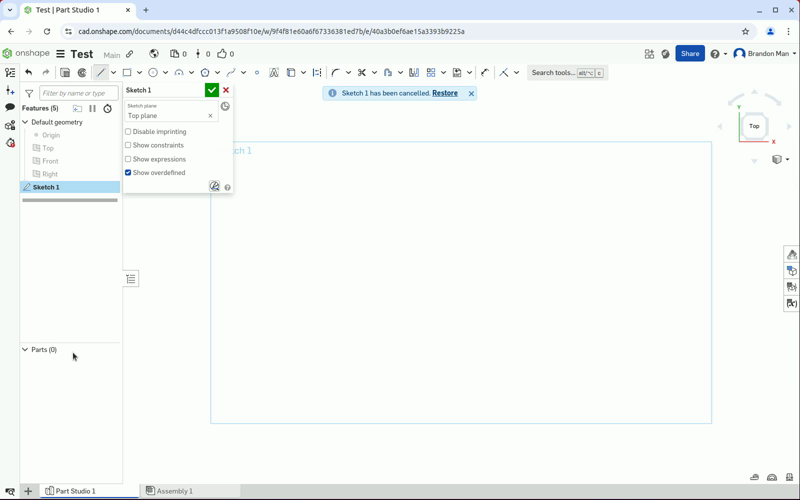
mouse_move(380, 348)
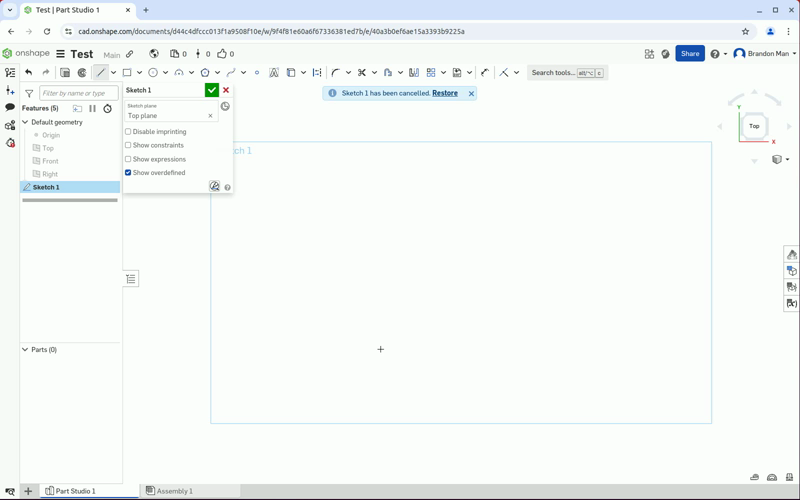
click(380, 348)
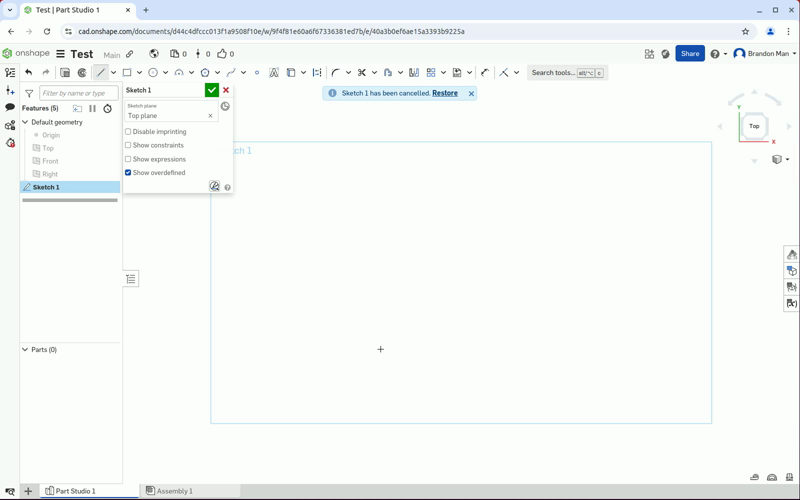
key_up(shift)
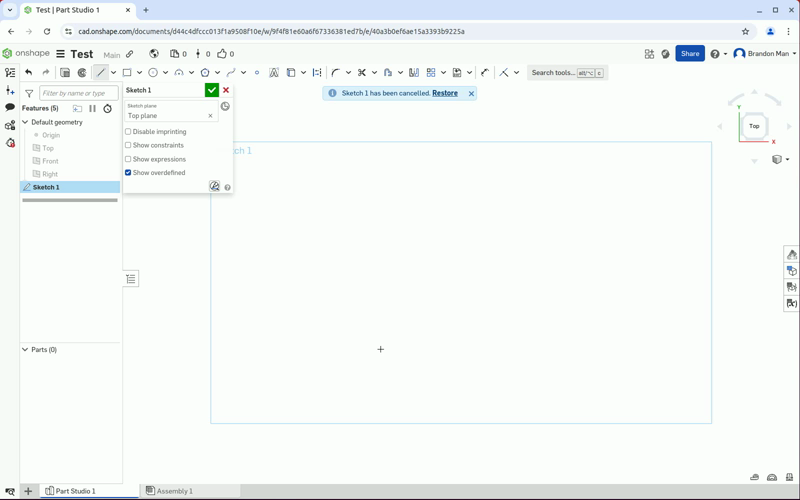
key_down(shift)
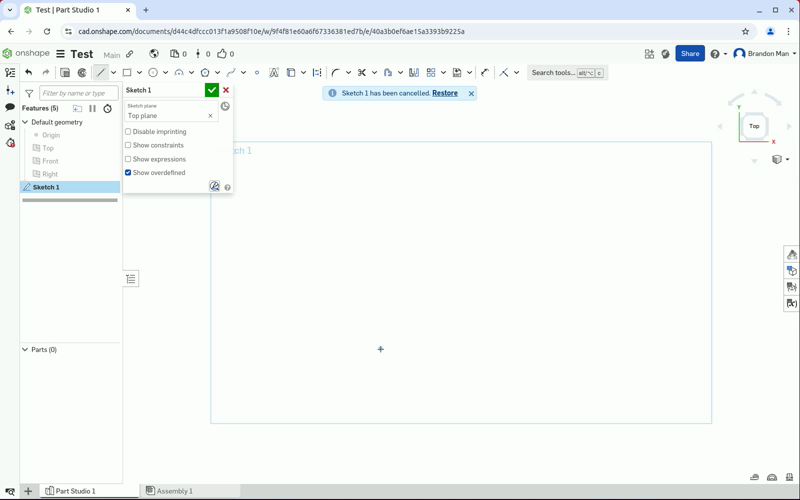
mouse_move(410, 348)
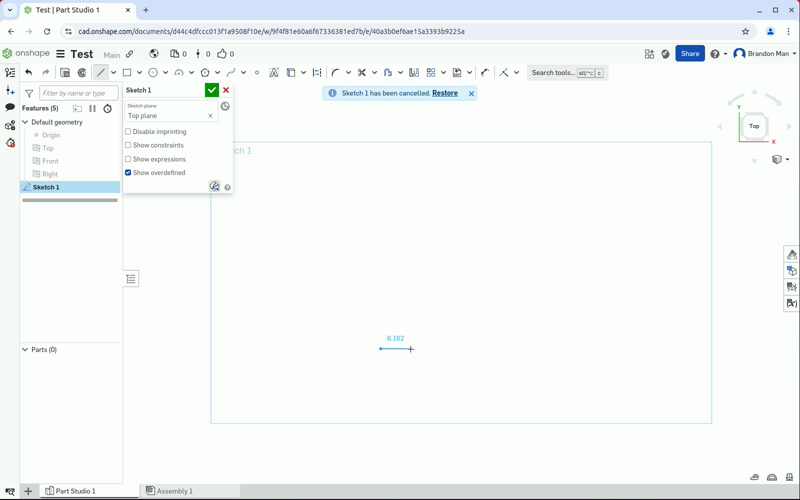
mouse_move(408, 395)
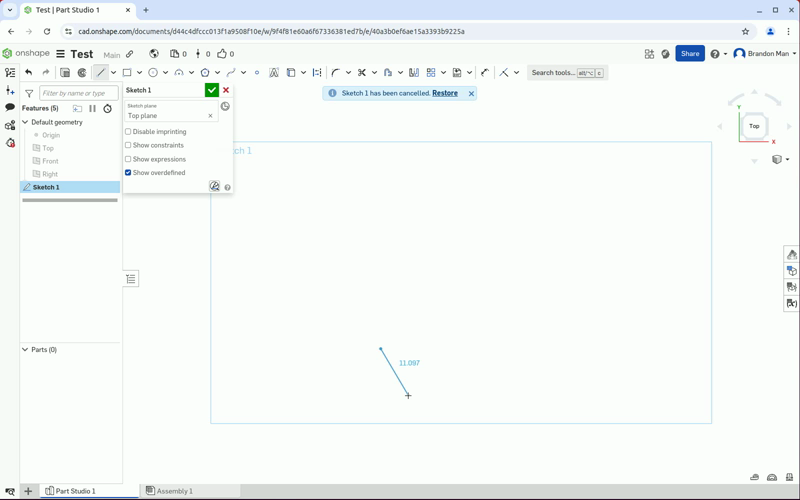
click(408, 395)
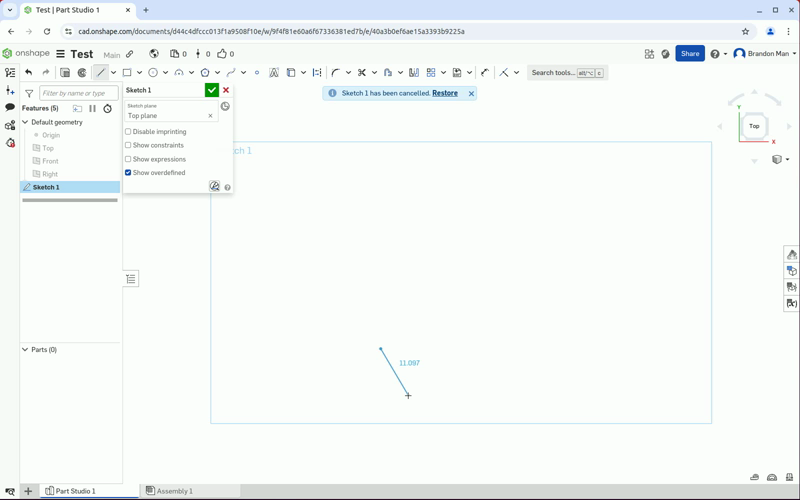
key_up(shift)
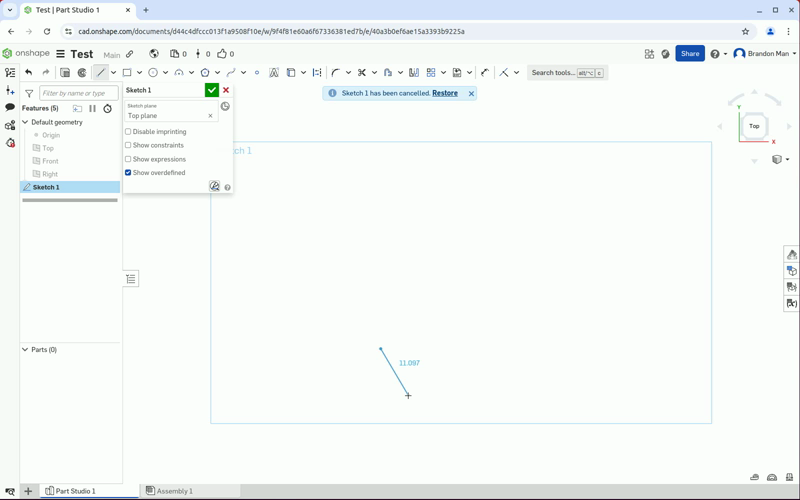
key_down(shift)
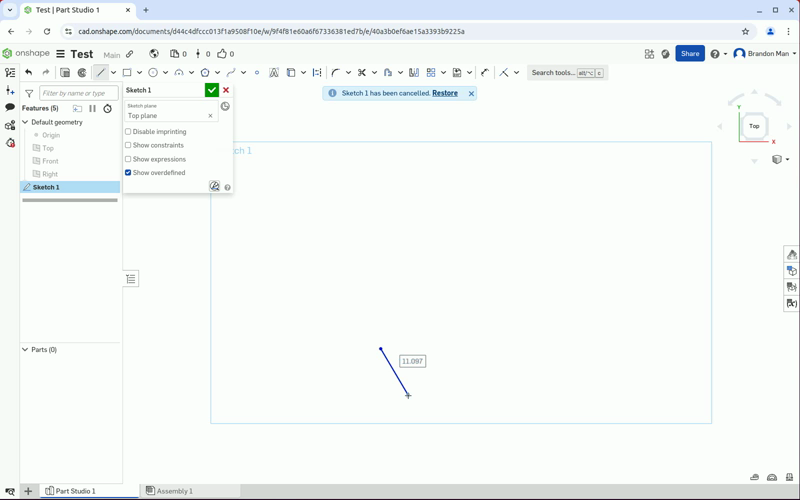
mouse_move(438, 395)
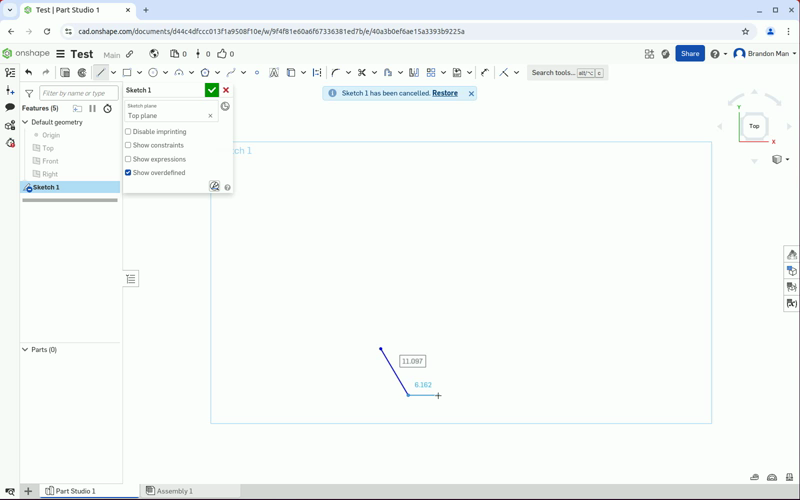
mouse_move(461, 395)
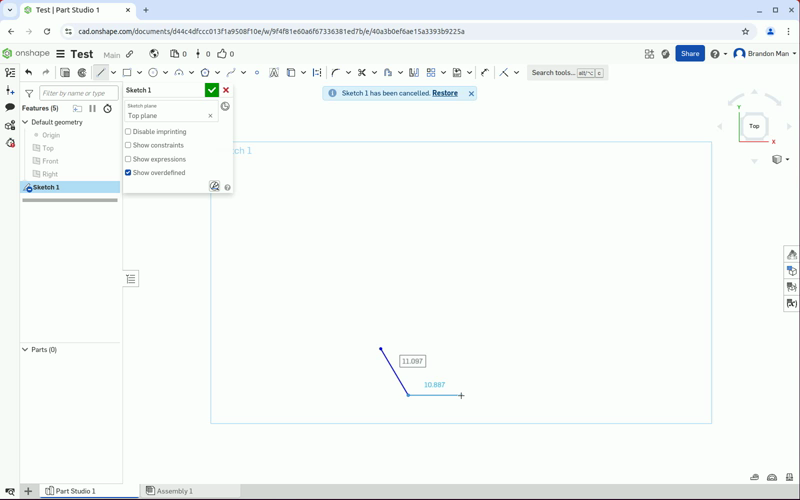
click(461, 395)
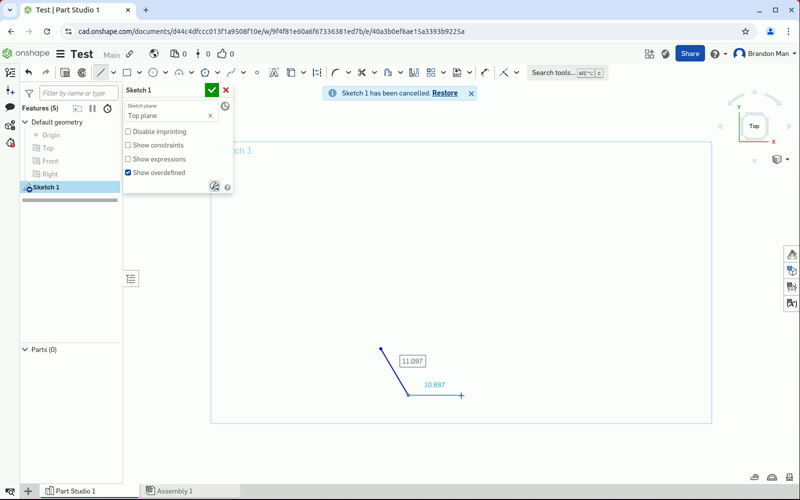
key_up(shift)
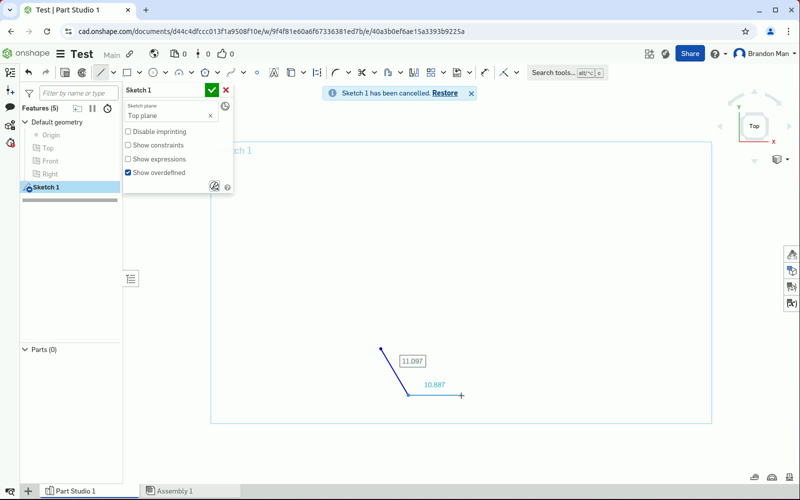
key_down(shift)
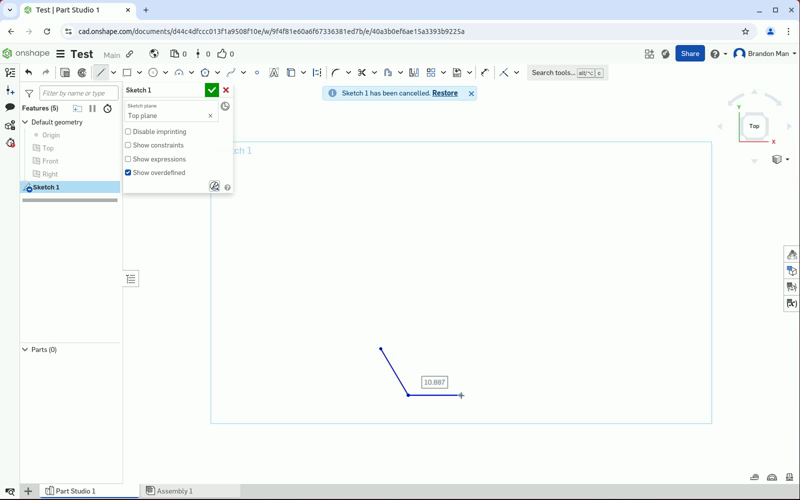
mouse_move(491, 395)
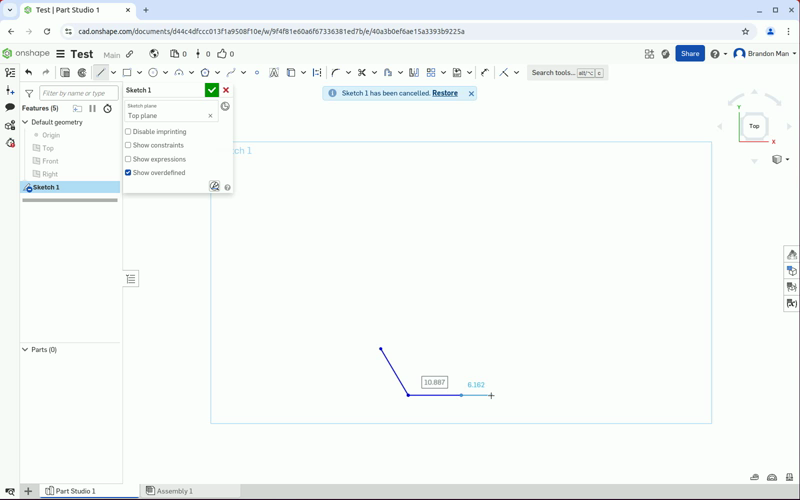
mouse_move(461, 354)
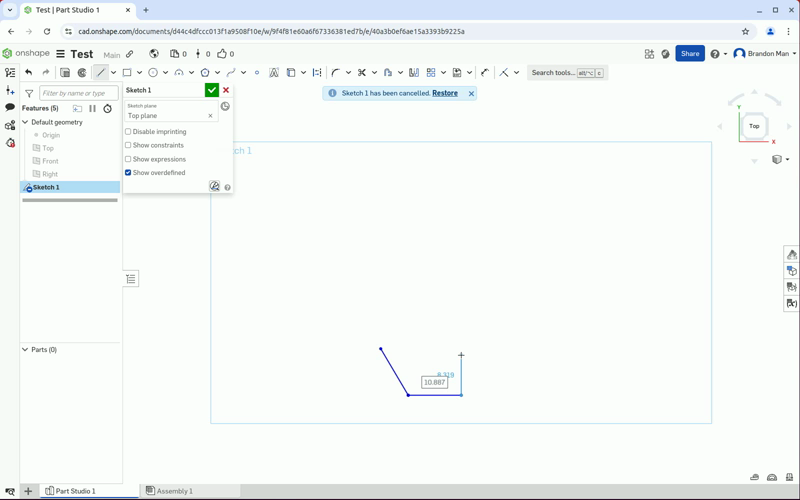
click(461, 354)
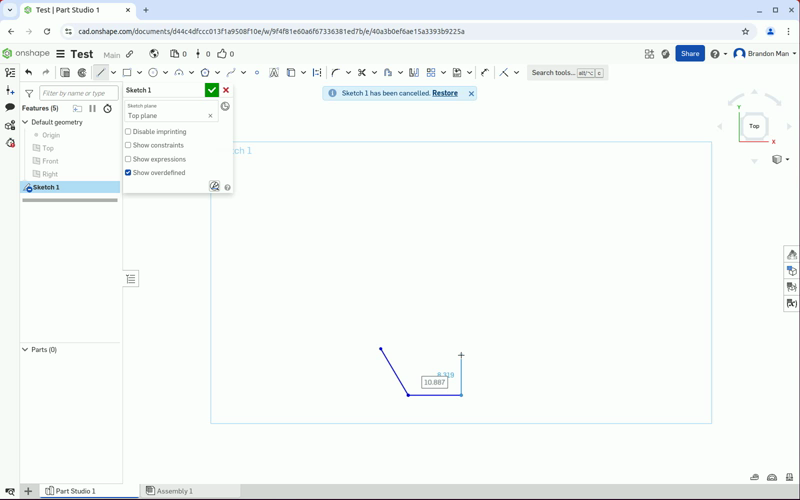
key_up(shift)
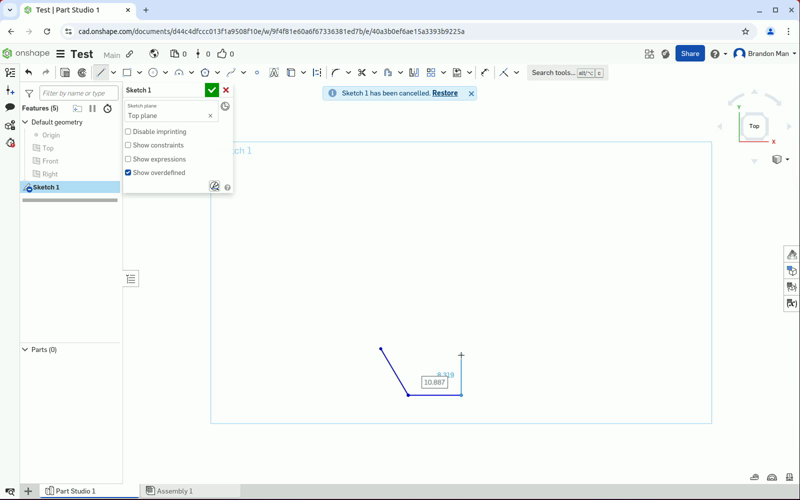
key(esc)
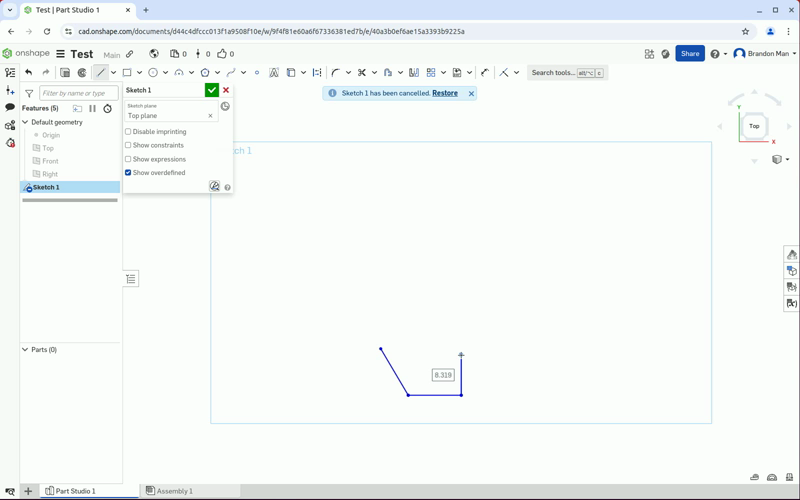
key(a)
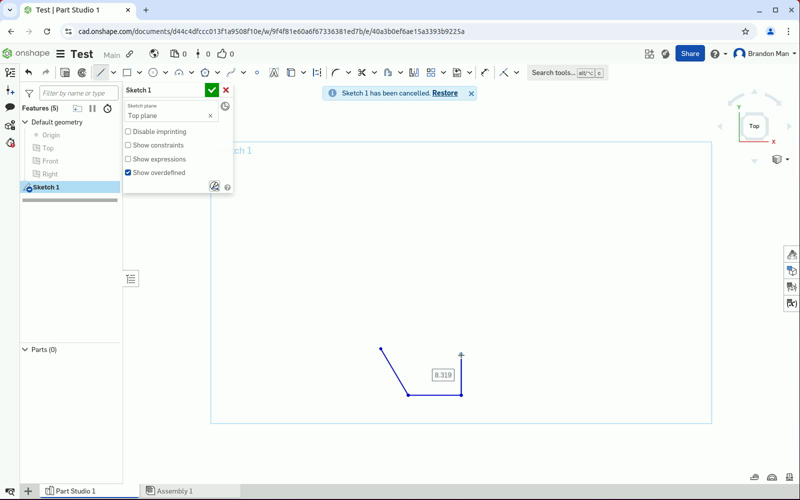
mouse_move(461, 354)
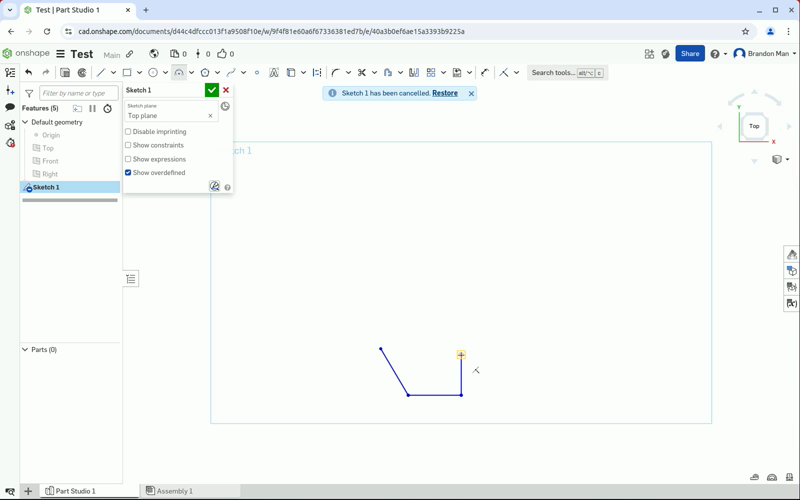
click(461, 354)
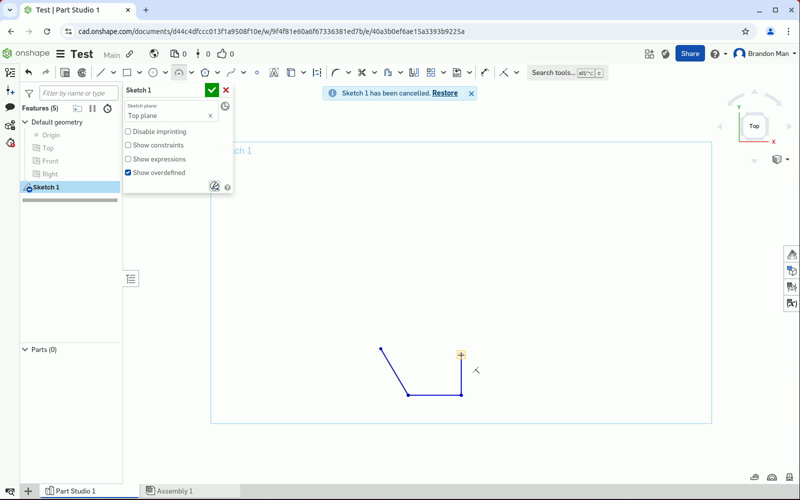
key_down(shift)
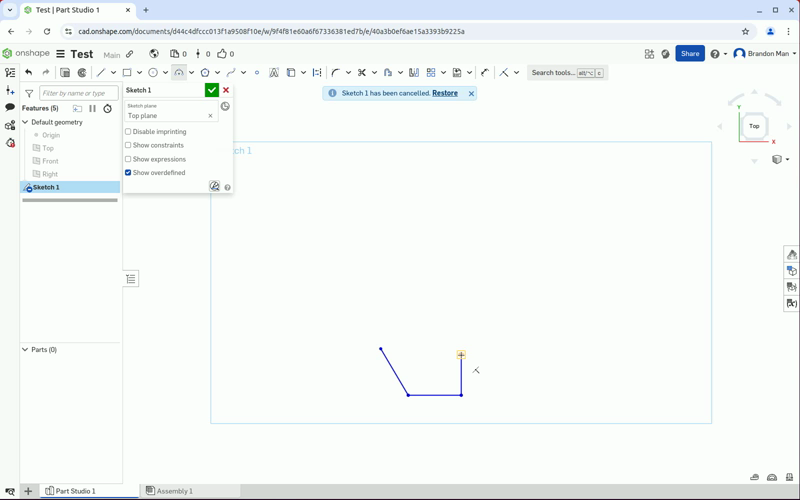
mouse_move(461, 249)
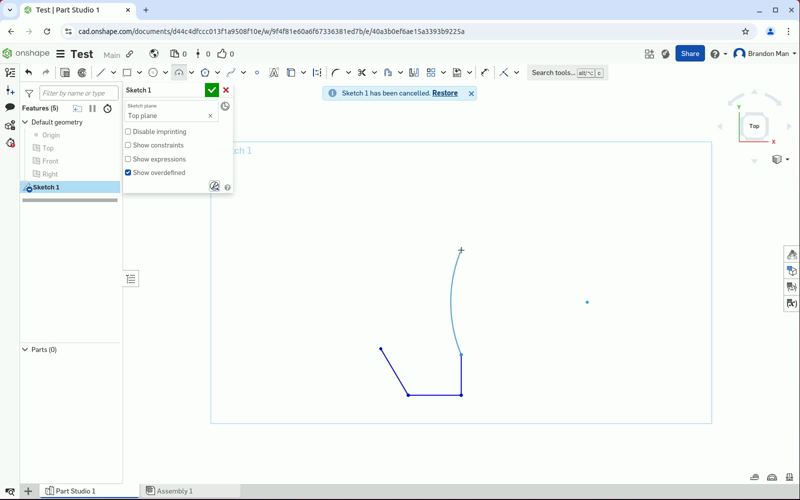
click(461, 249)
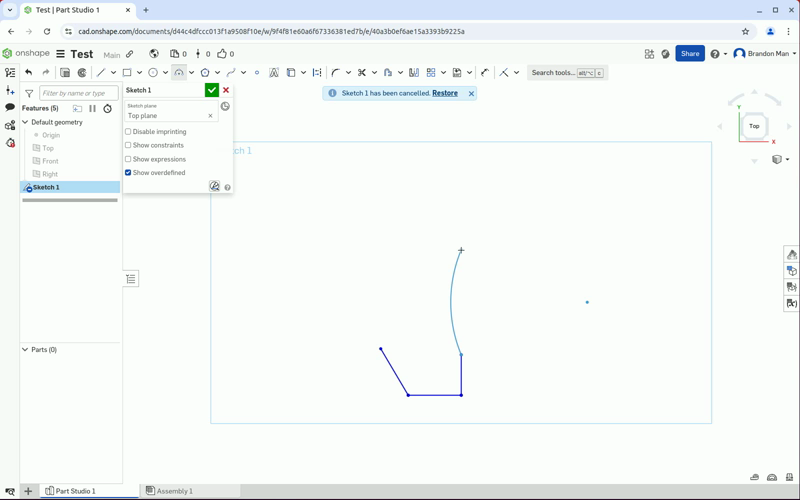
mouse_move(408, 302)
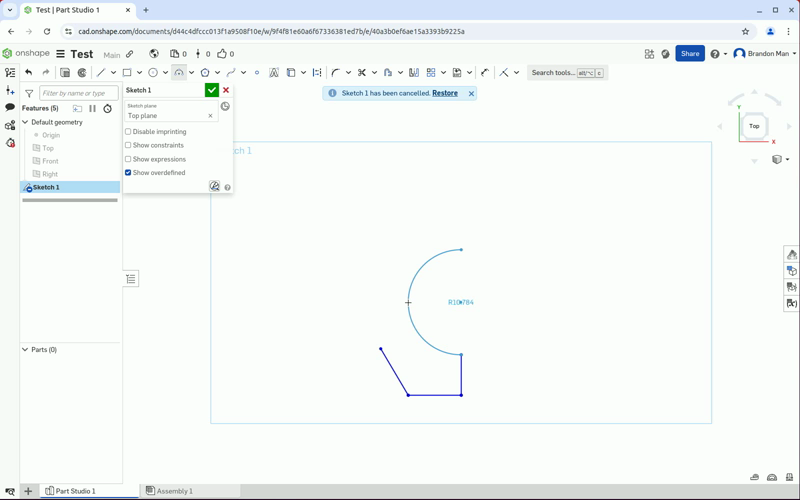
click(408, 302)
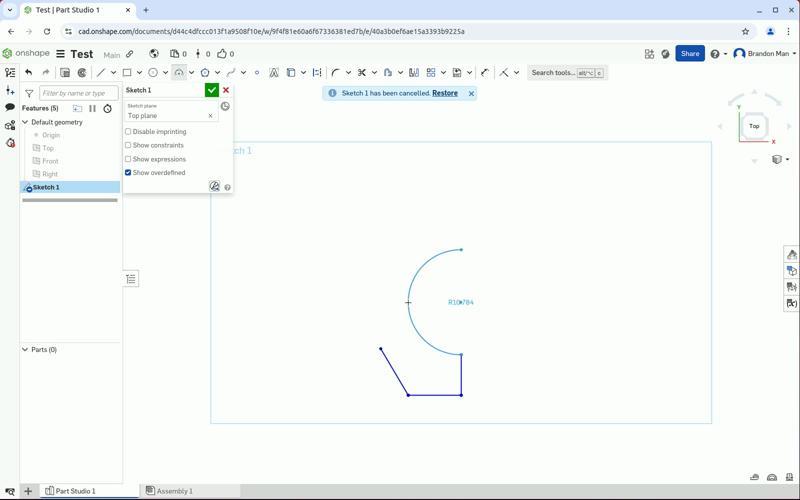
key_up(shift)
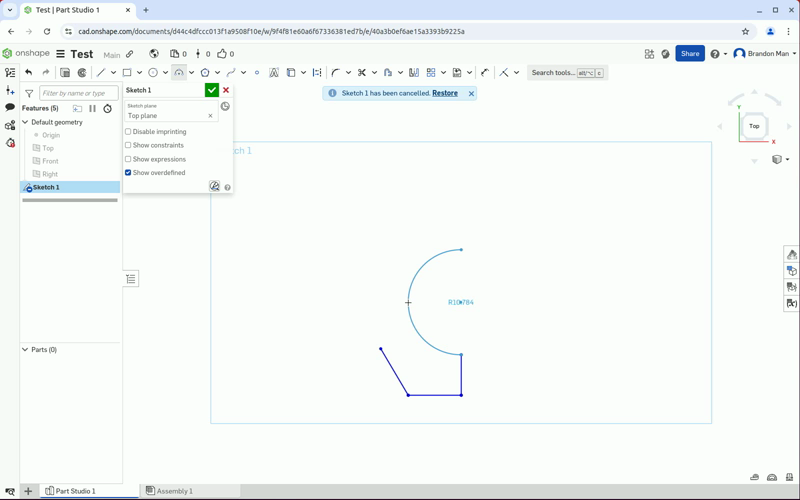
key(esc)
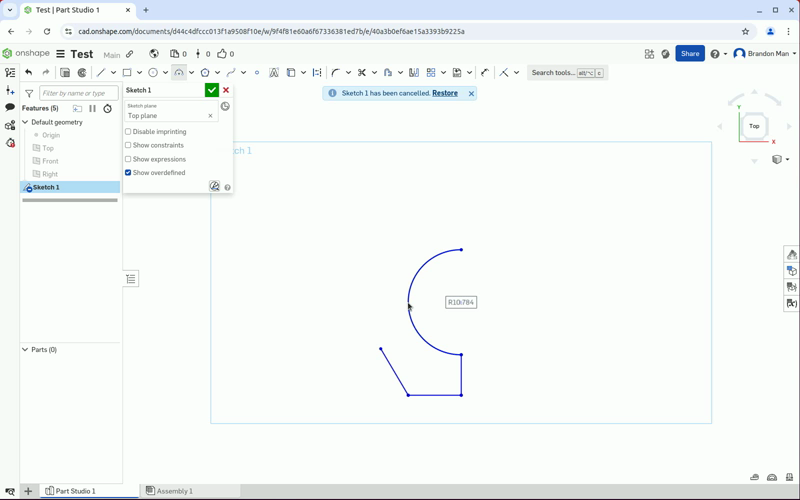
key(l)
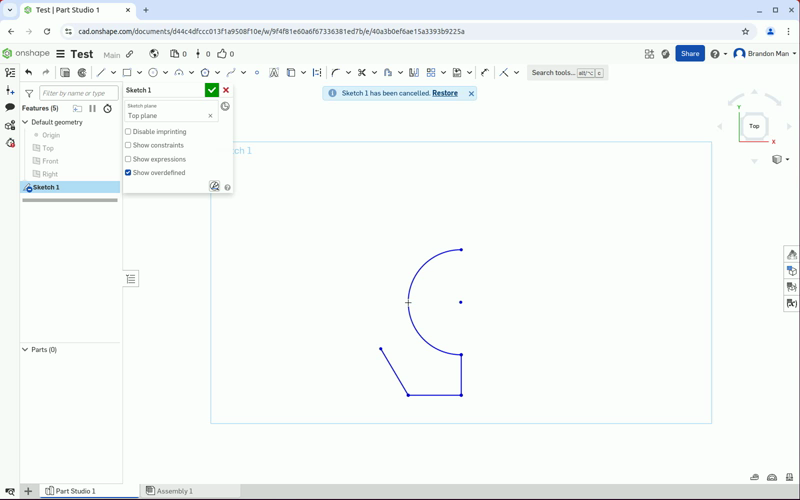
mouse_move(461, 249)
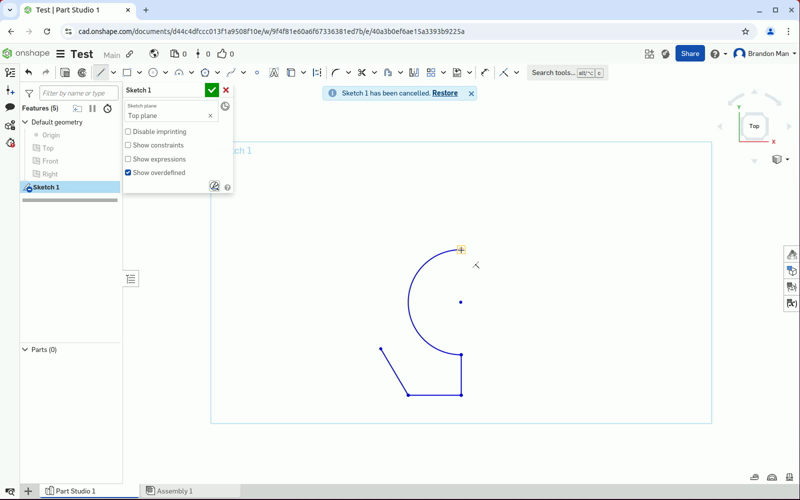
click(461, 249)
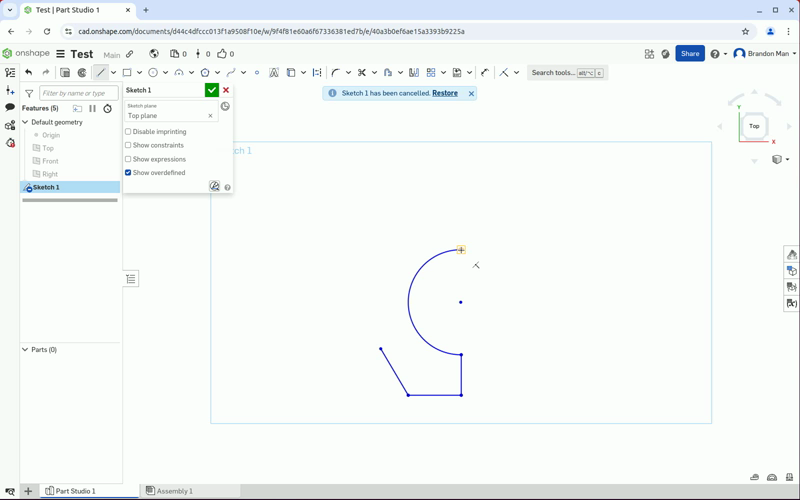
key_down(shift)
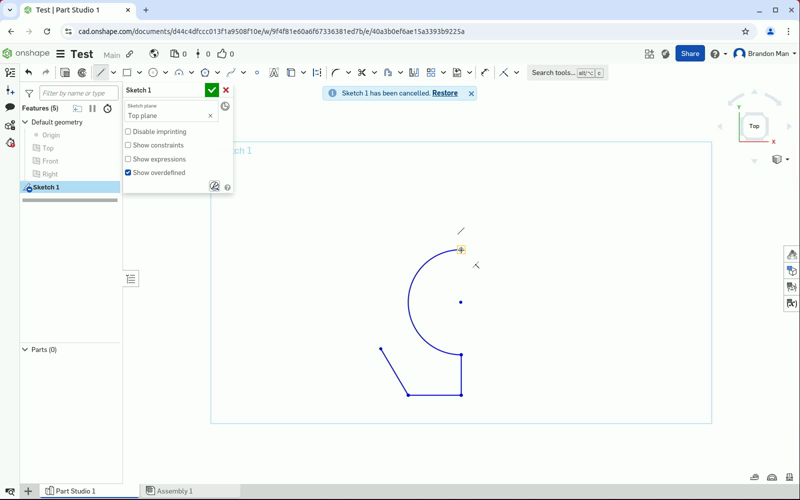
mouse_move(491, 249)
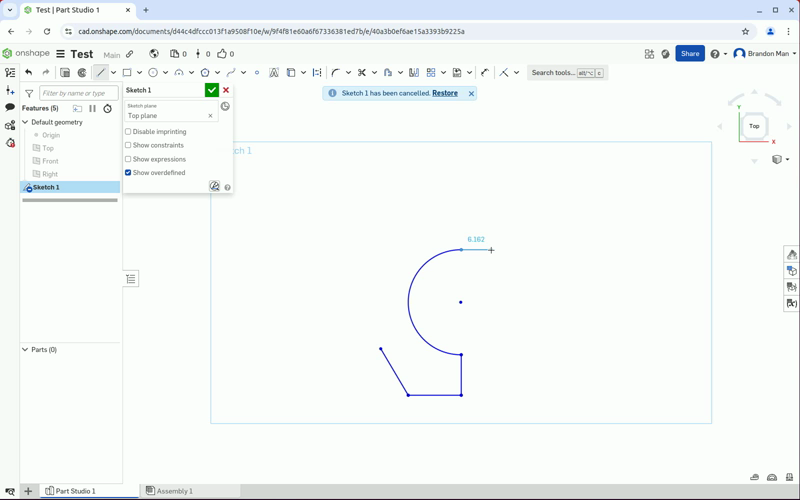
mouse_move(461, 196)
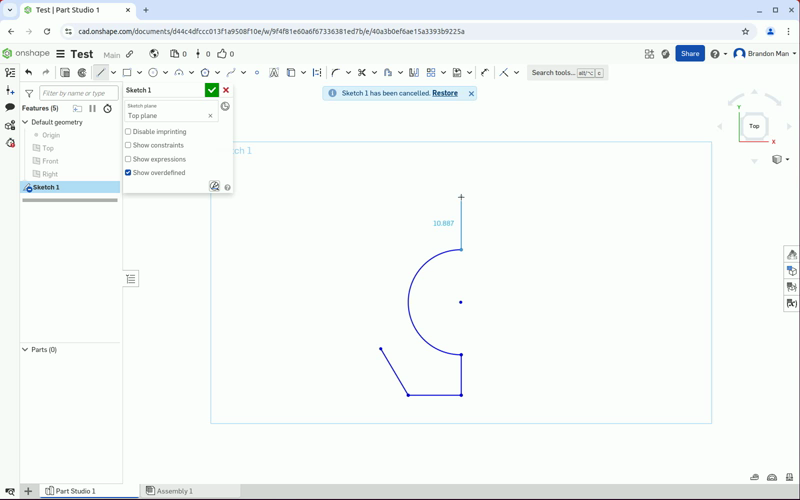
click(461, 196)
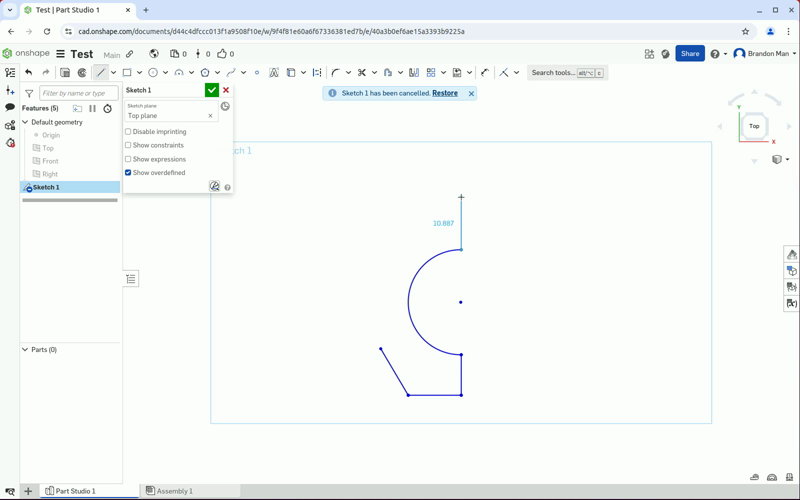
key_up(shift)
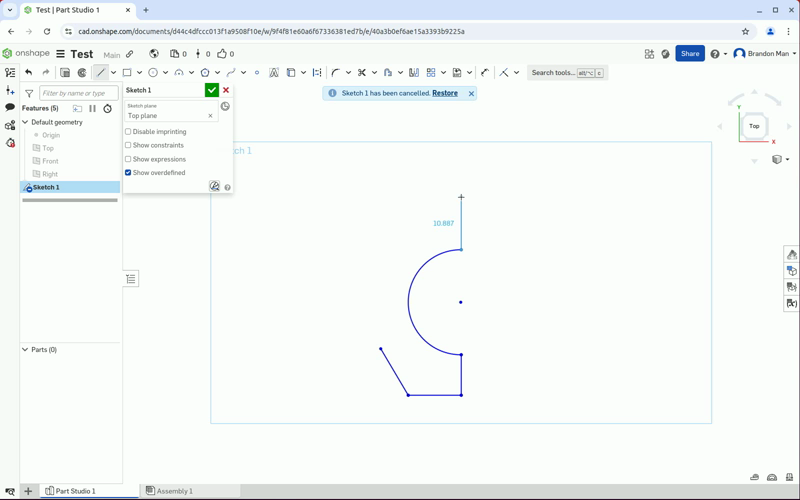
key_down(shift)
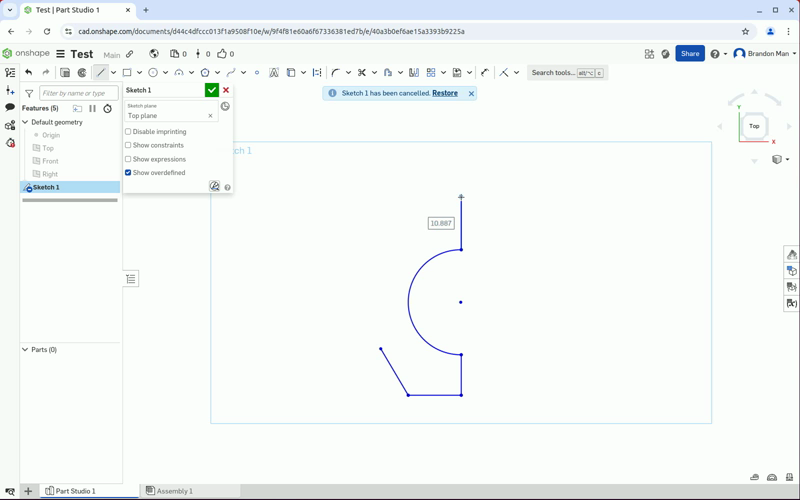
mouse_move(380, 196)
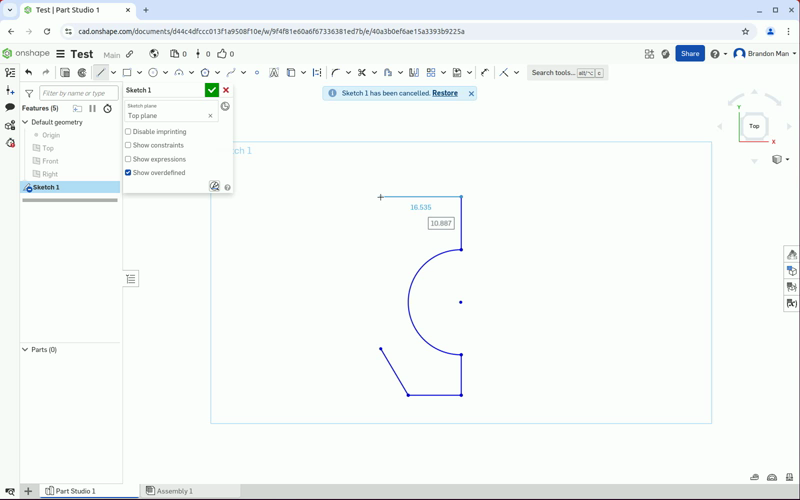
click(380, 196)
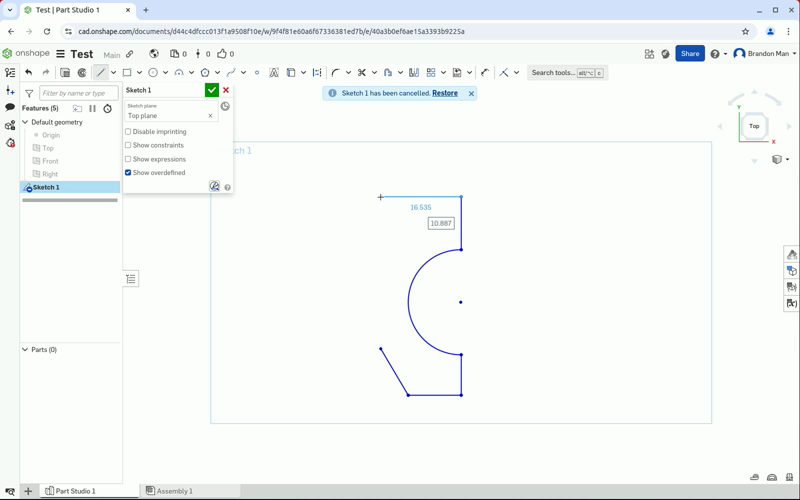
key_up(shift)
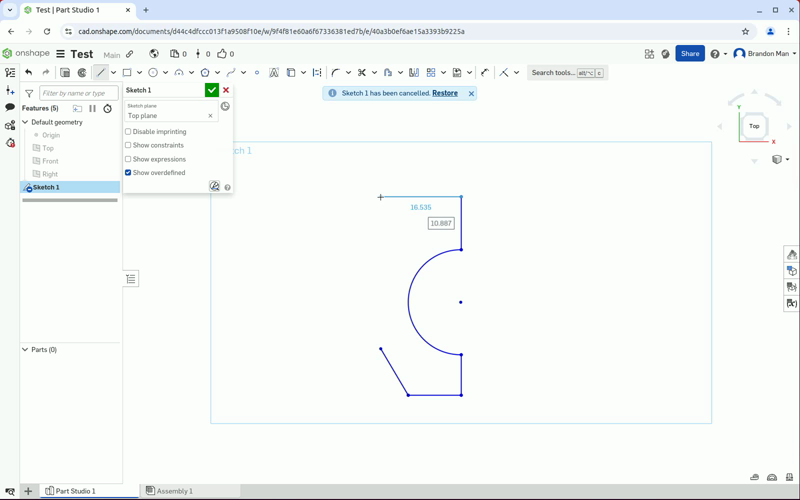
key_down(shift)
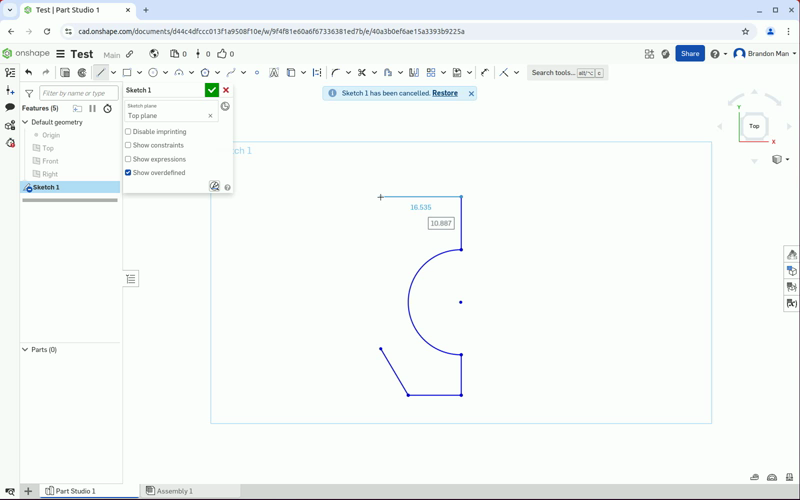
mouse_move(380, 302)
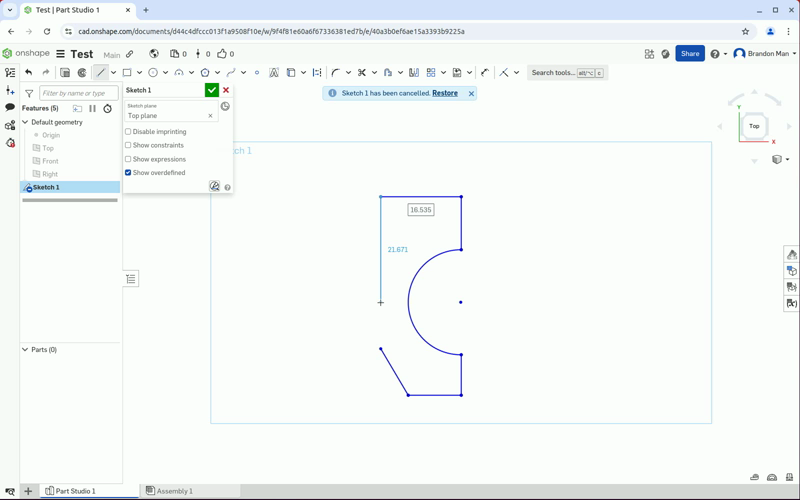
click(380, 302)
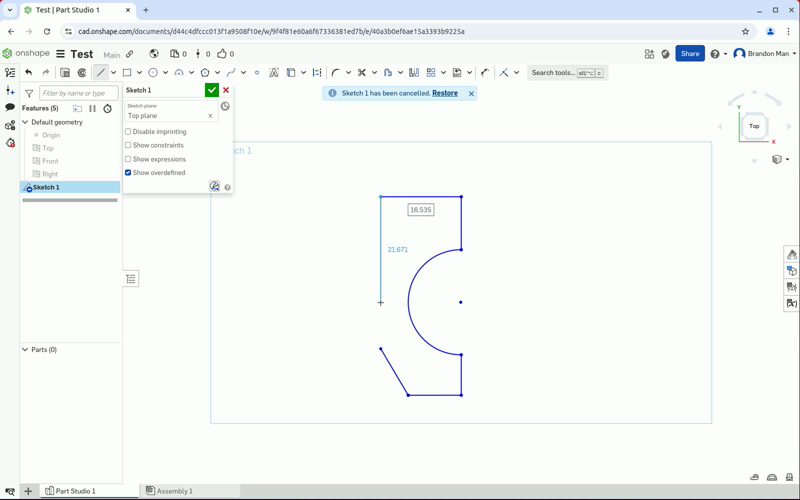
key_up(shift)
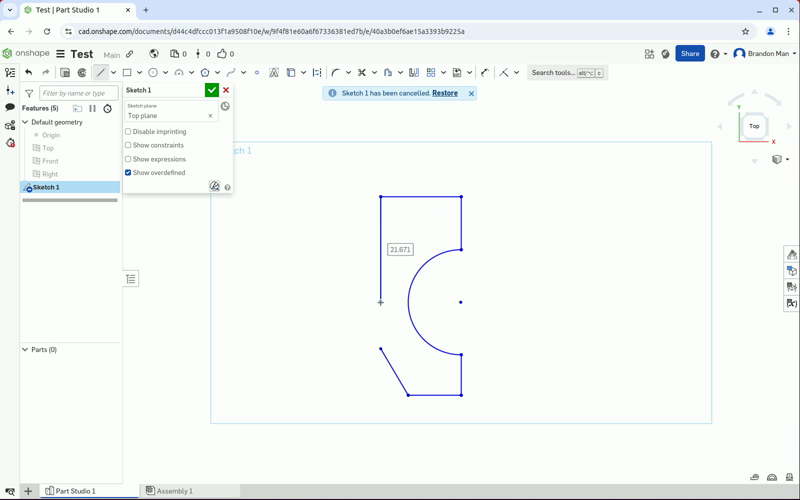
mouse_move(410, 302)
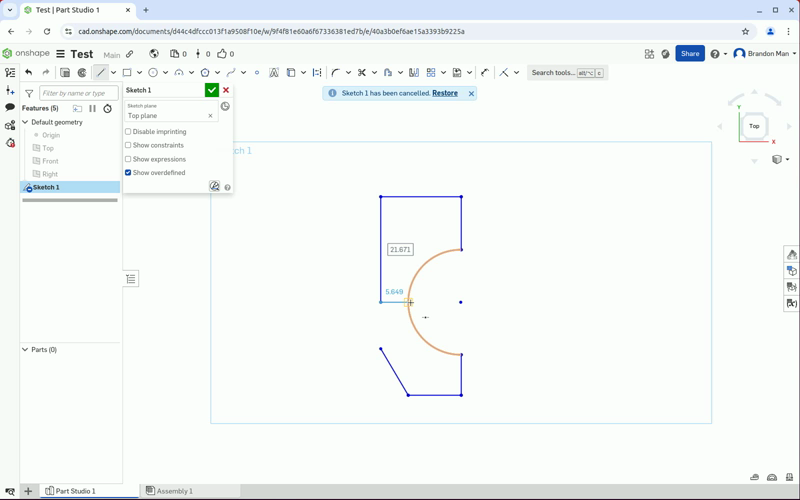
key_down(shift)
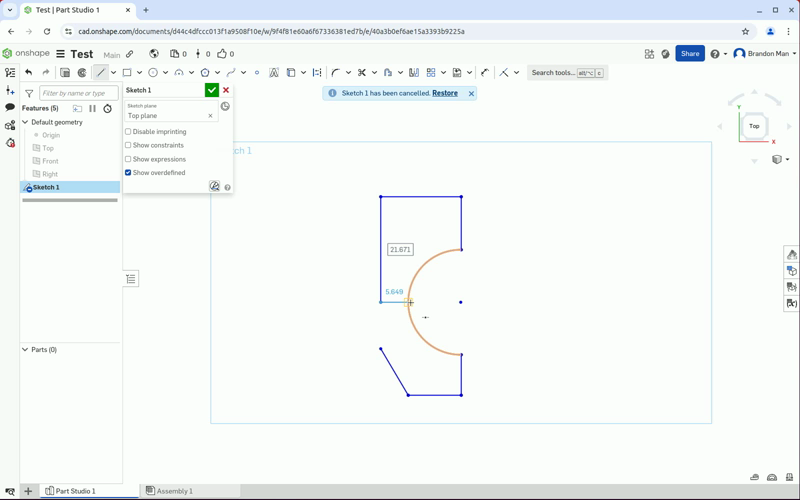
mouse_move(380, 348)
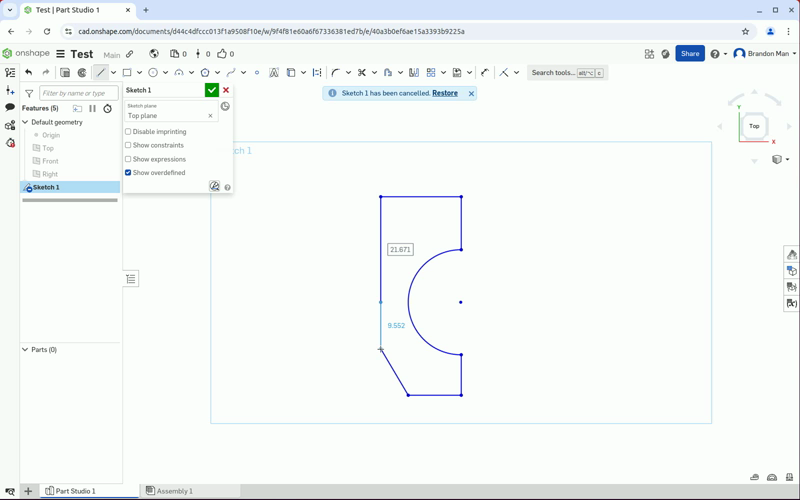
key_up(shift)
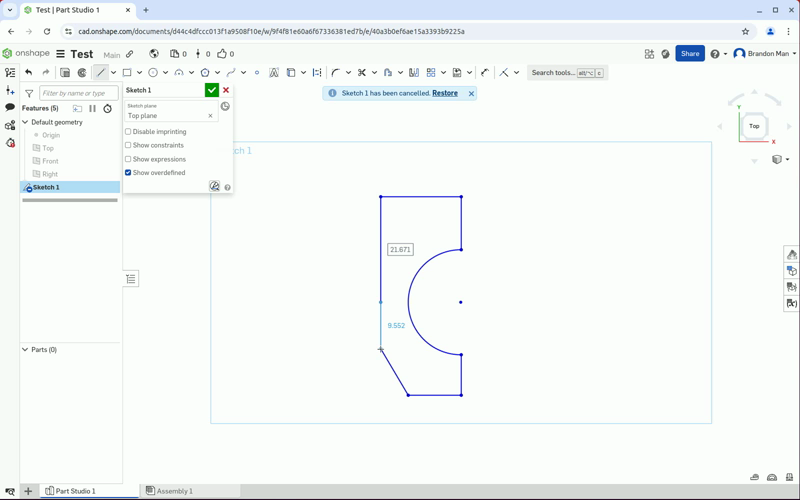
click(380, 348)
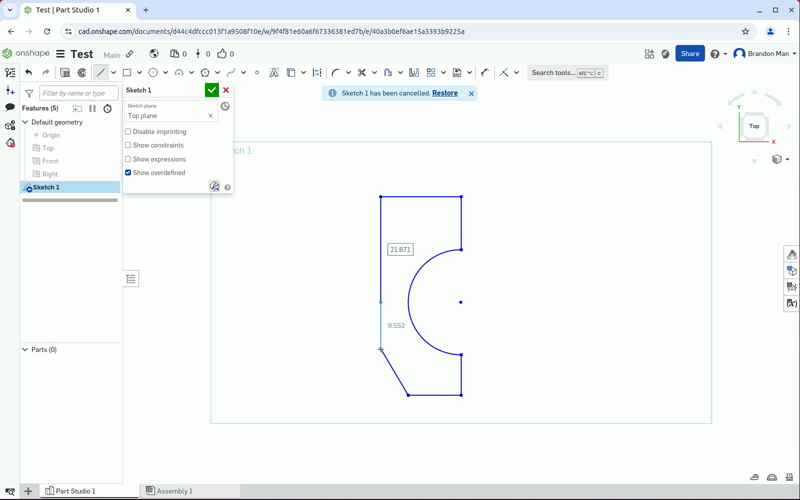
key(esc)
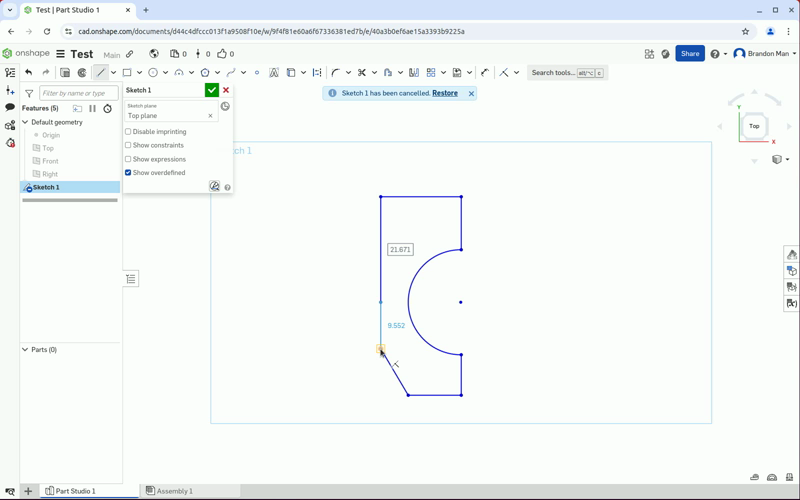
mouse_move(448, 375)
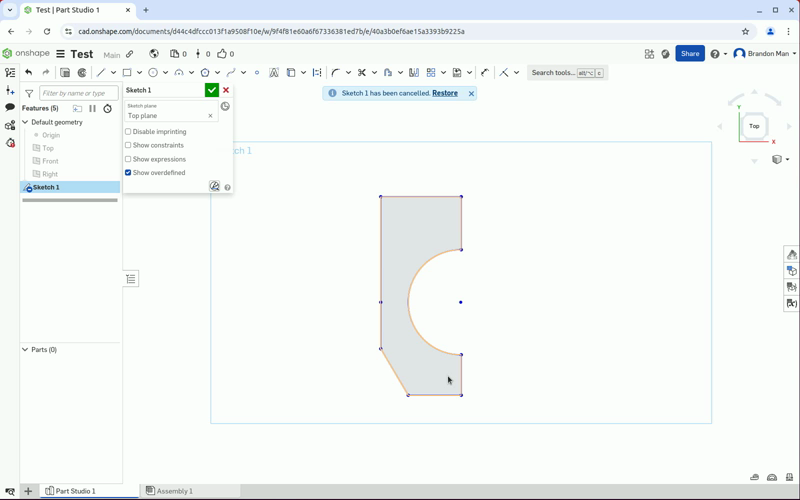
scroll(6)
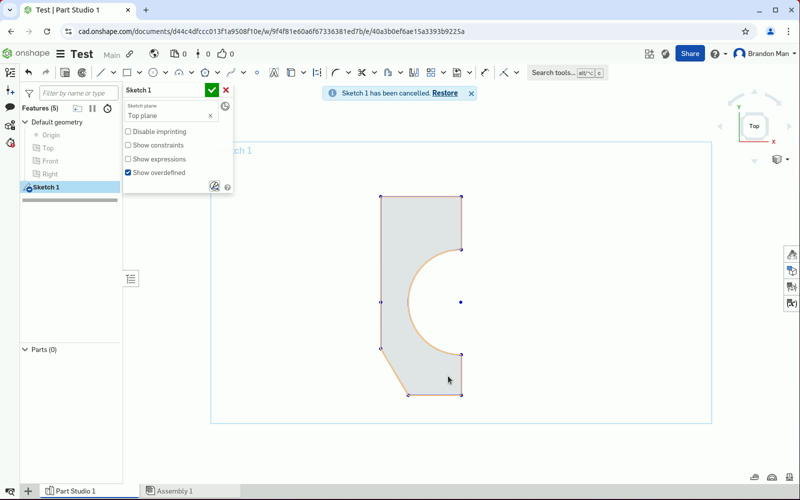
scroll(6)
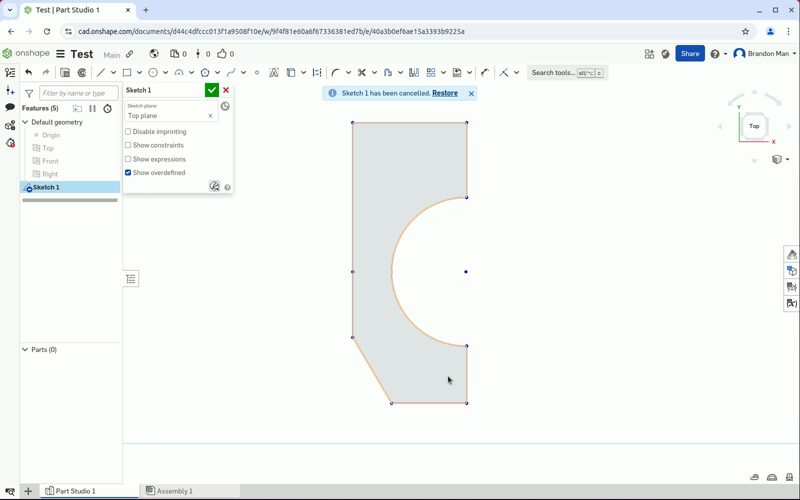
scroll(6)
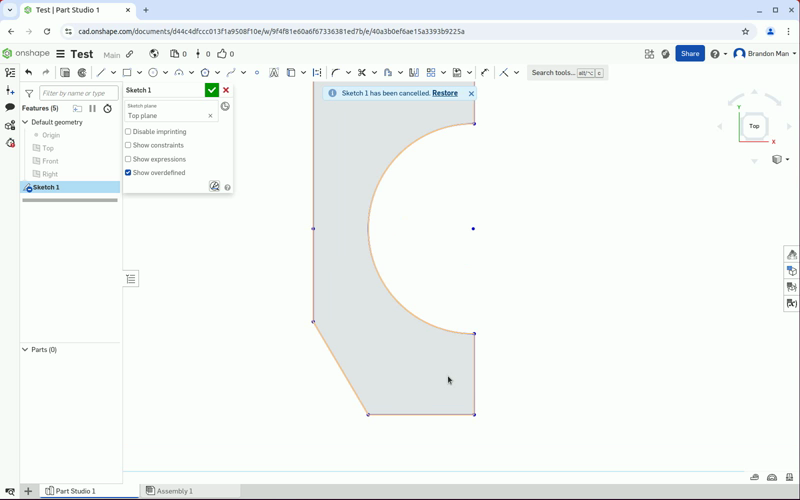
scroll(6)
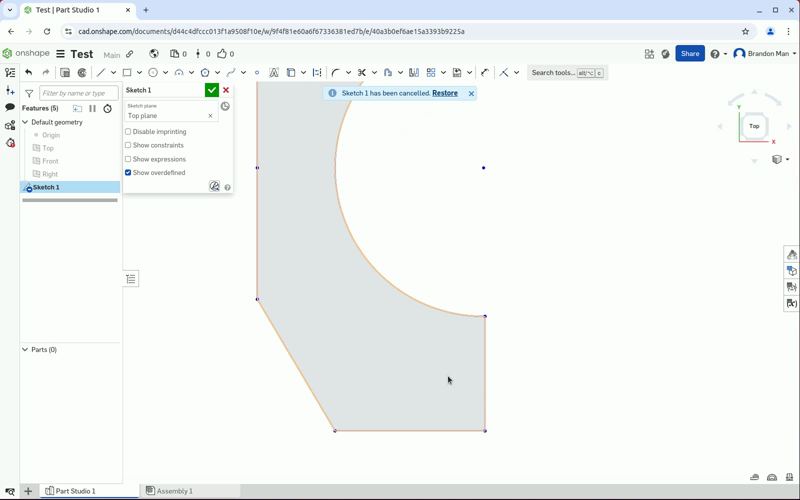
scroll(6)
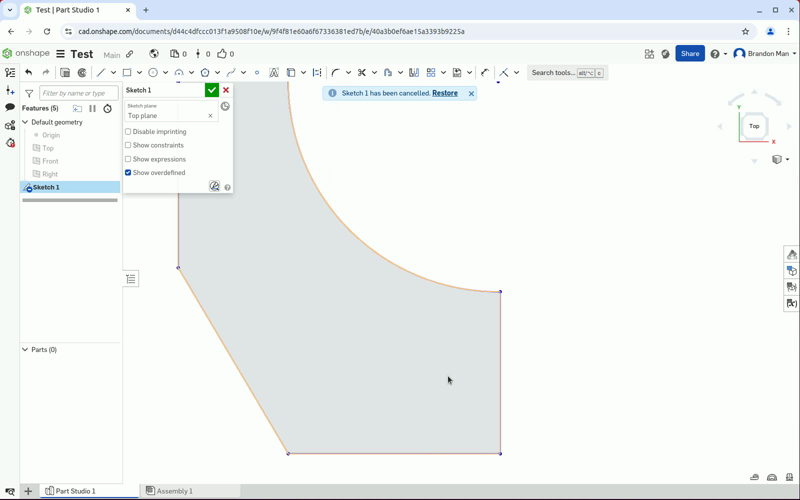
scroll(6)
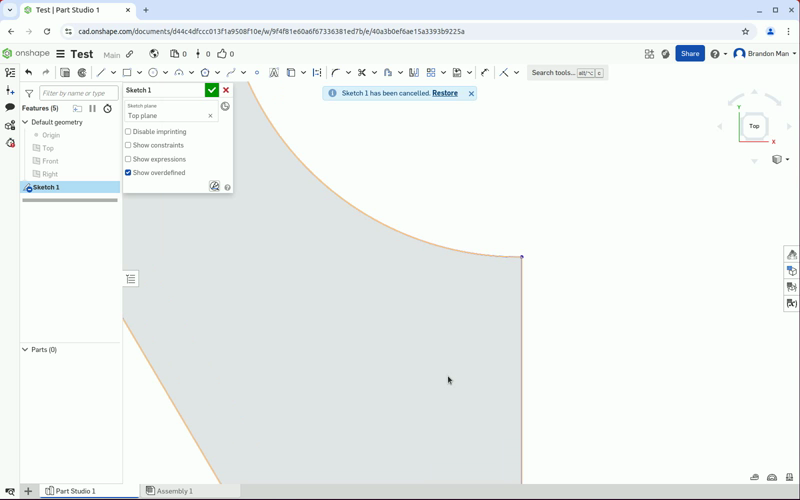
scroll(6)
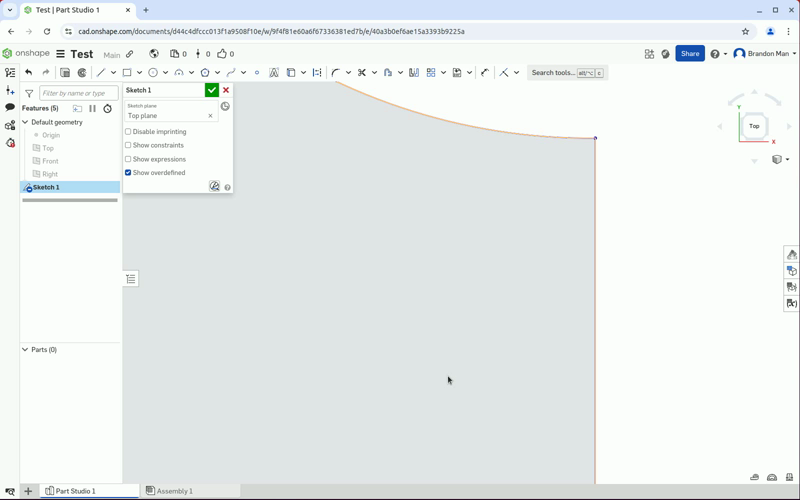
click(448, 375)
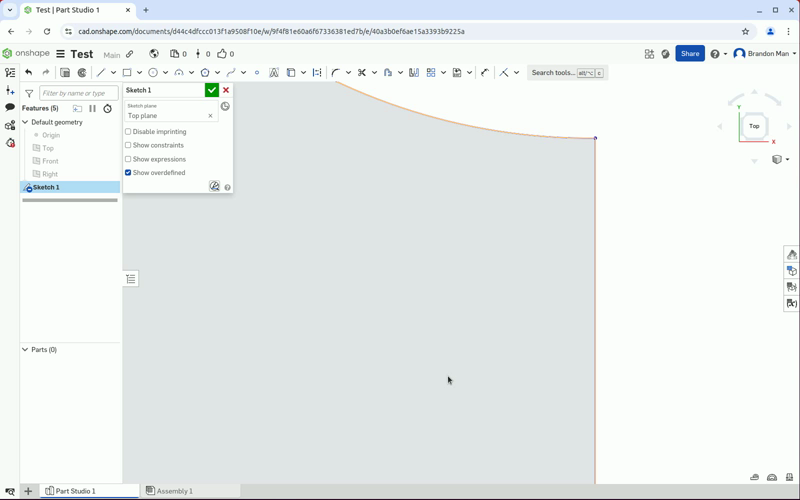
scroll(-6)
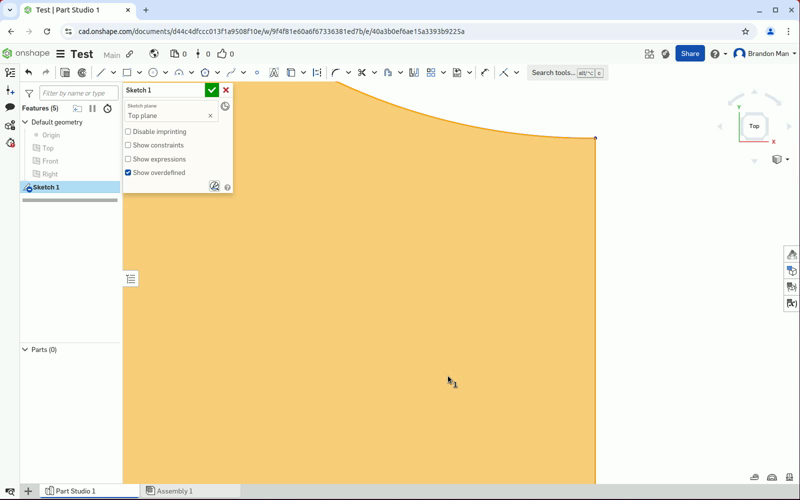
scroll(-6)
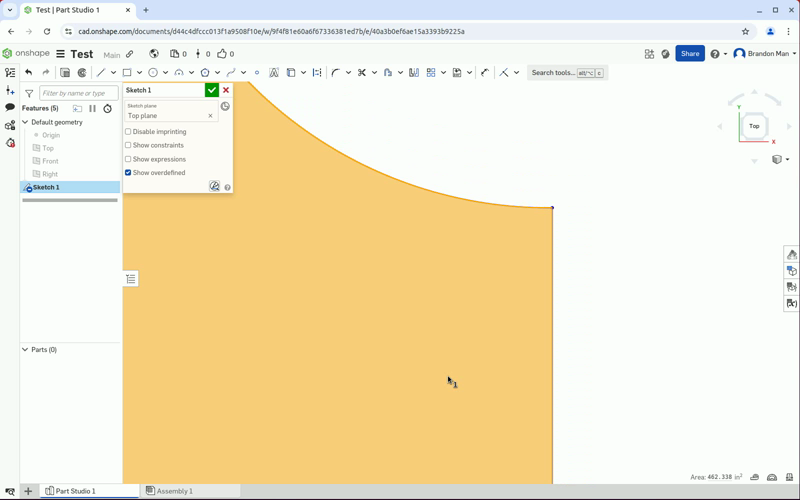
scroll(-6)
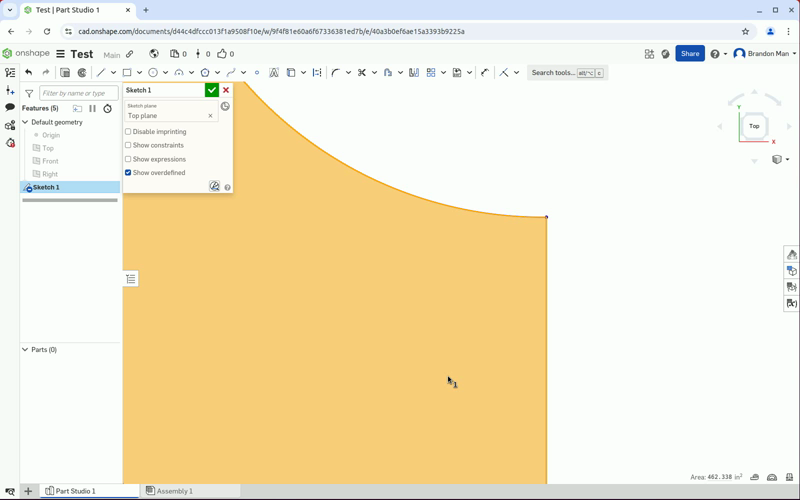
scroll(-6)
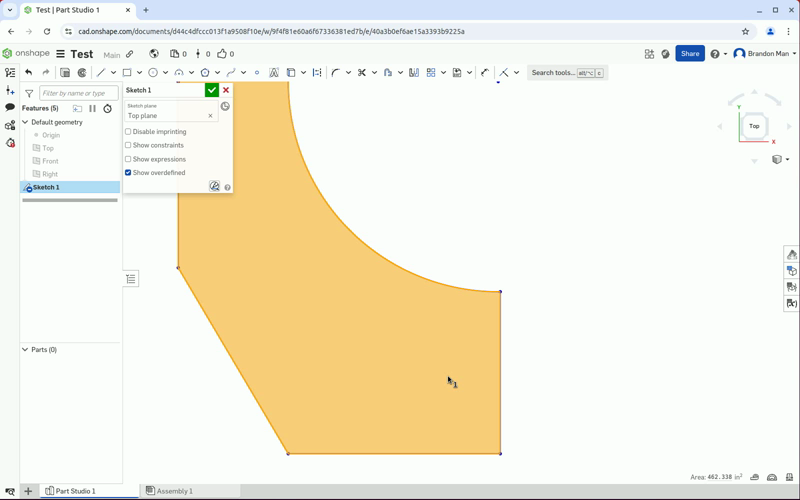
scroll(-6)
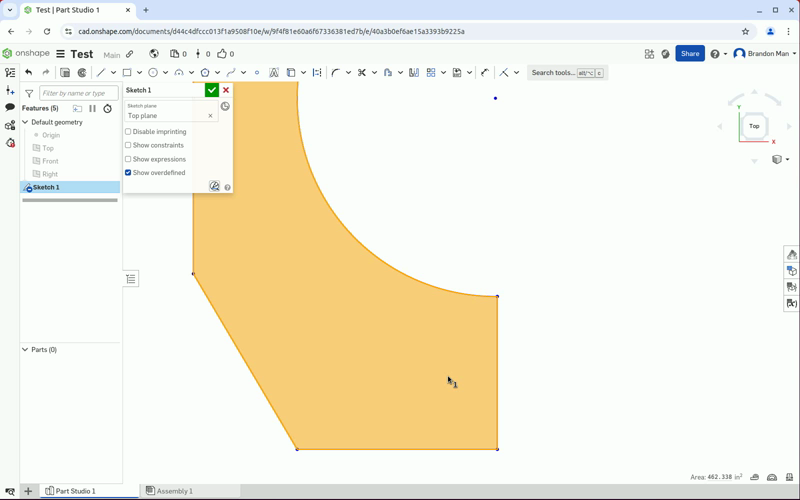
scroll(-6)
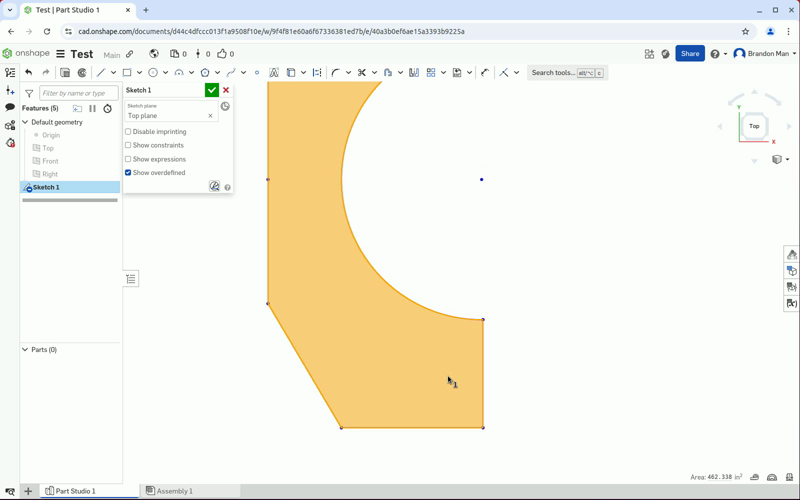
scroll(-6)
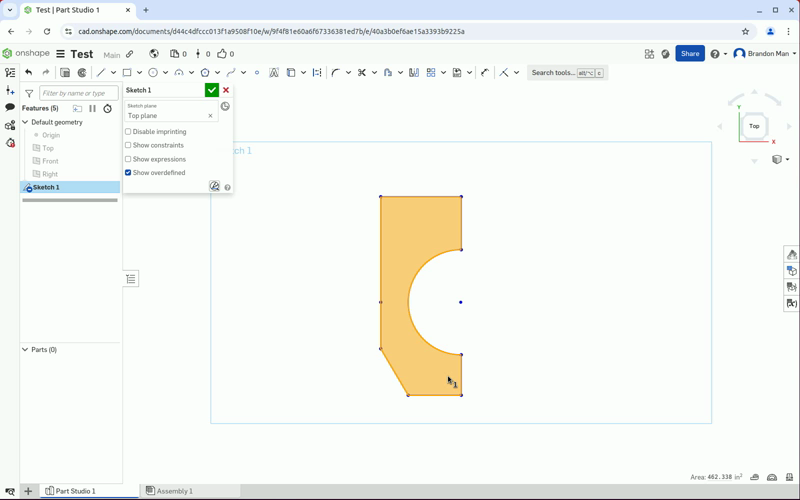
mouse_move(73, 352)
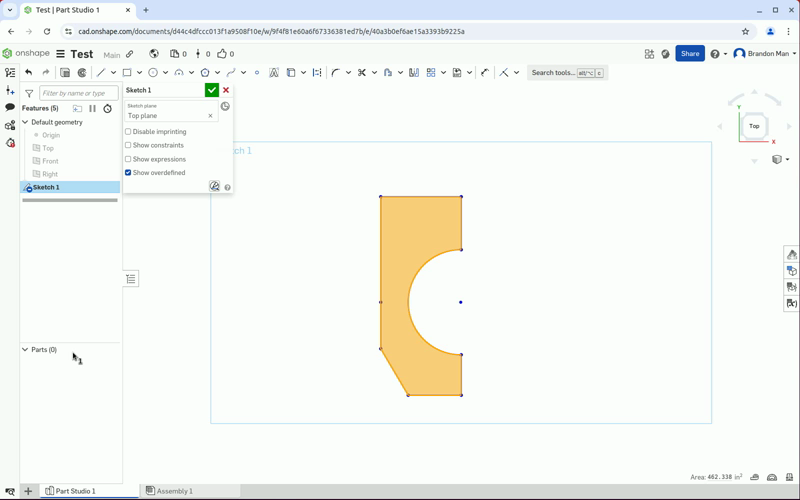
key(shift+y)
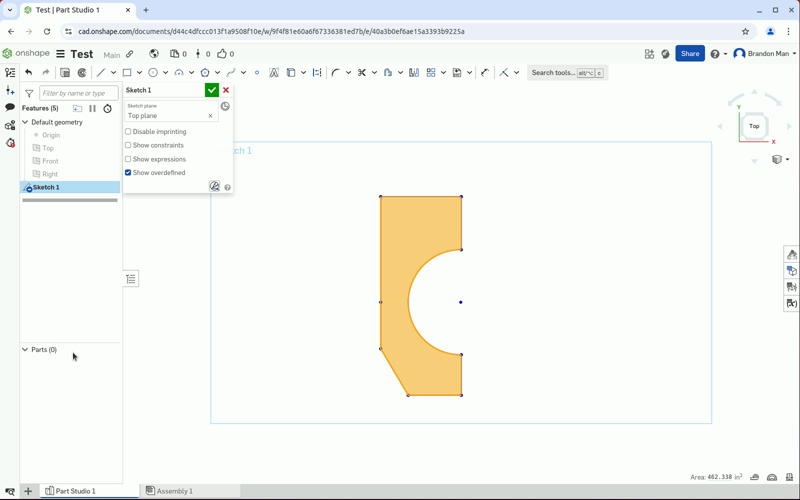
key(shift+e)
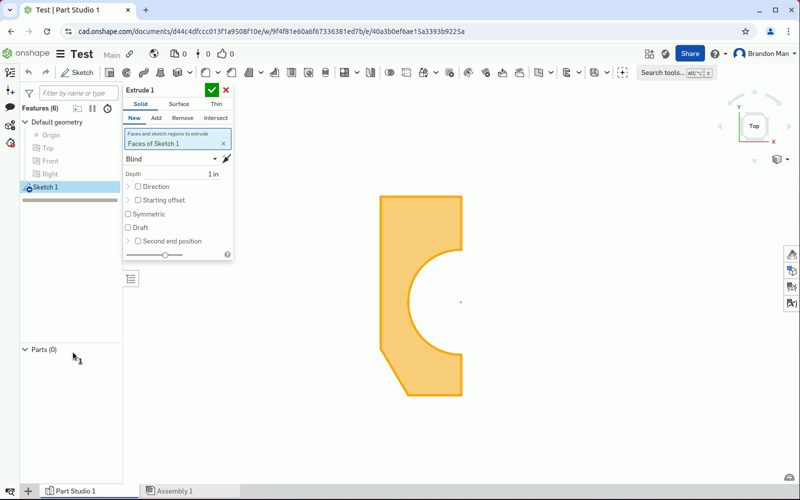
mouse_move(143, 106)
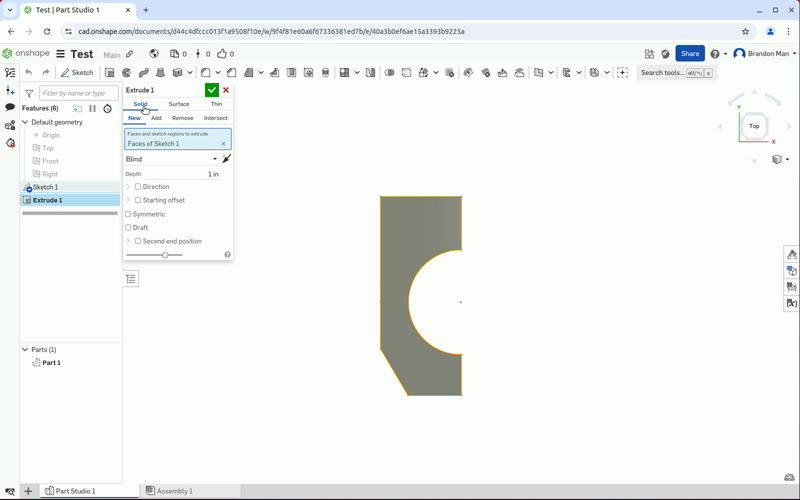
click(143, 106)
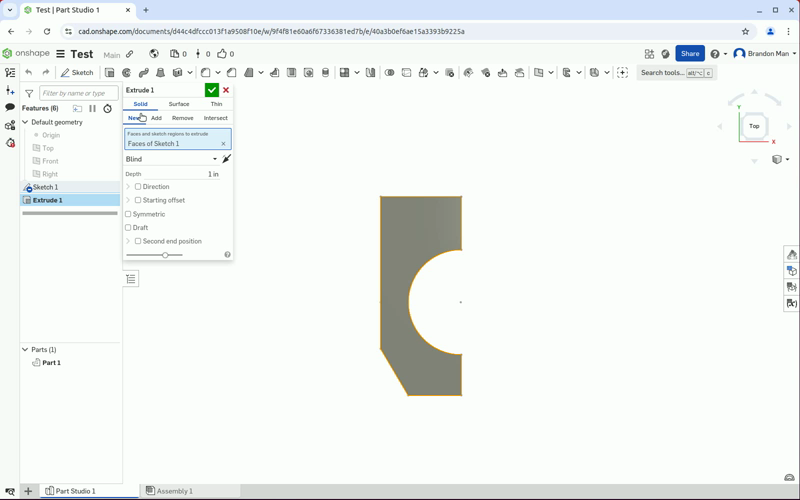
mouse_move(137, 120)
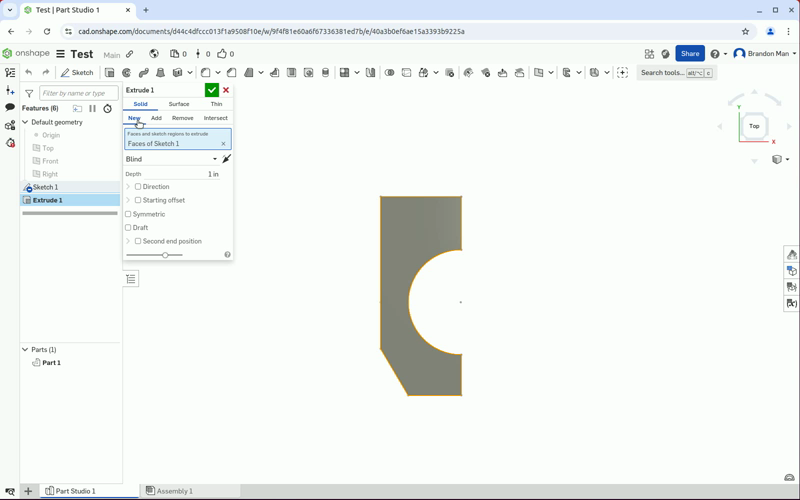
click(137, 120)
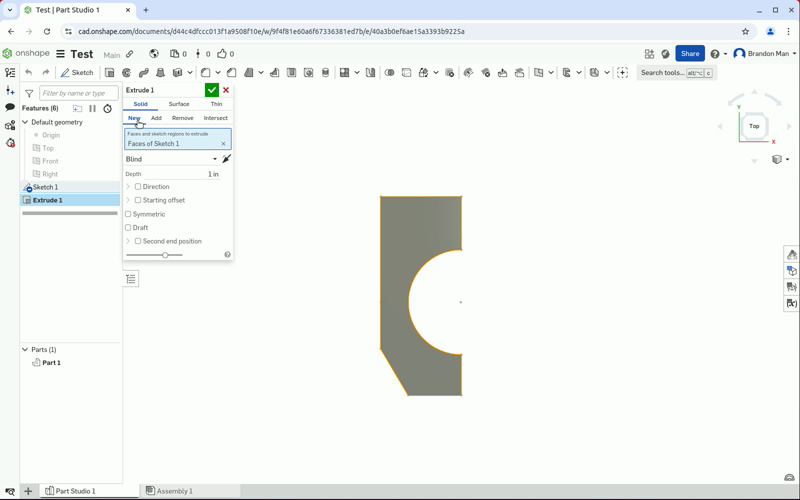
key(tab, 4)
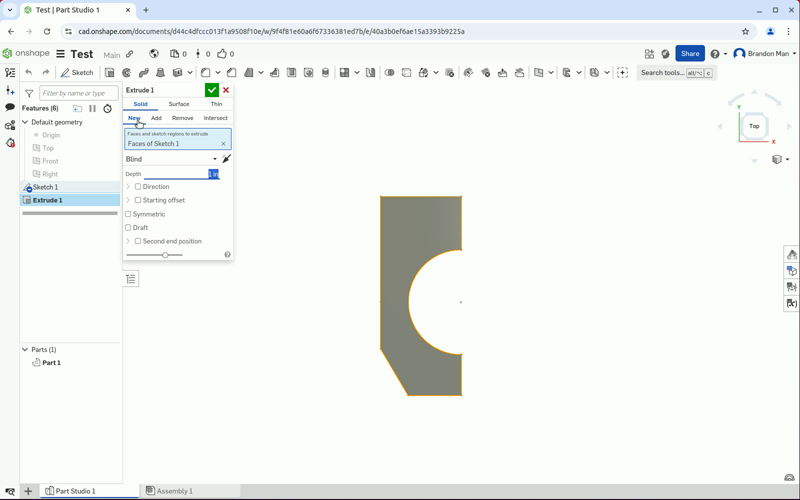
text(2.648)
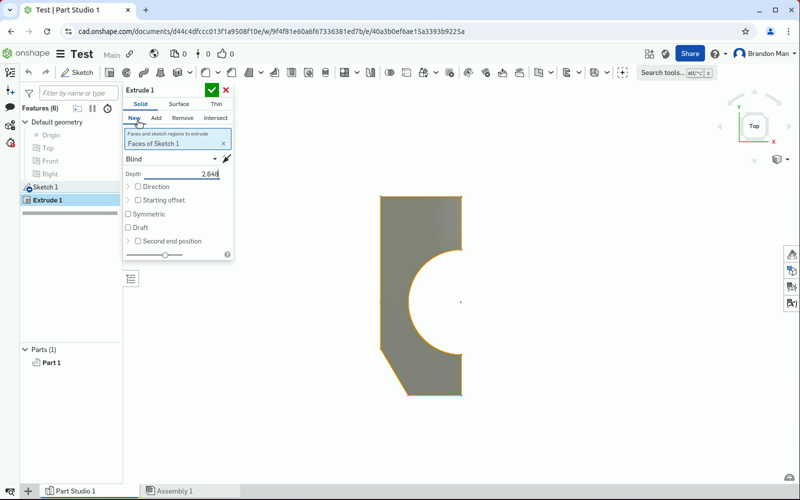
key(enter)
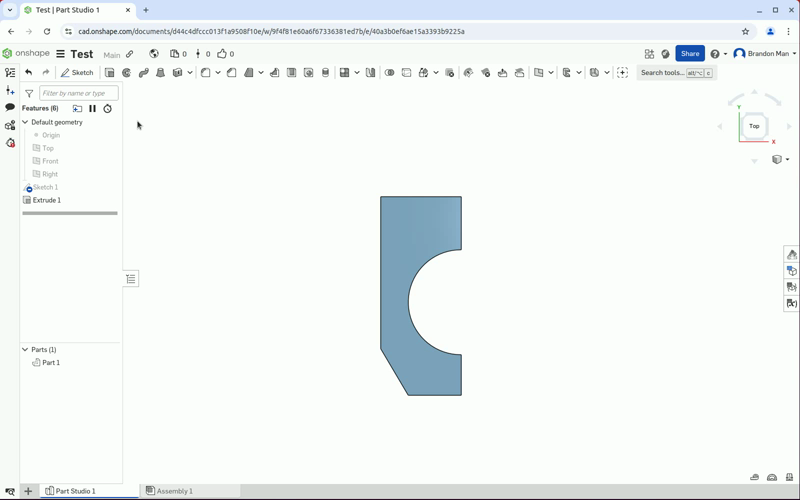
key(shift+h)
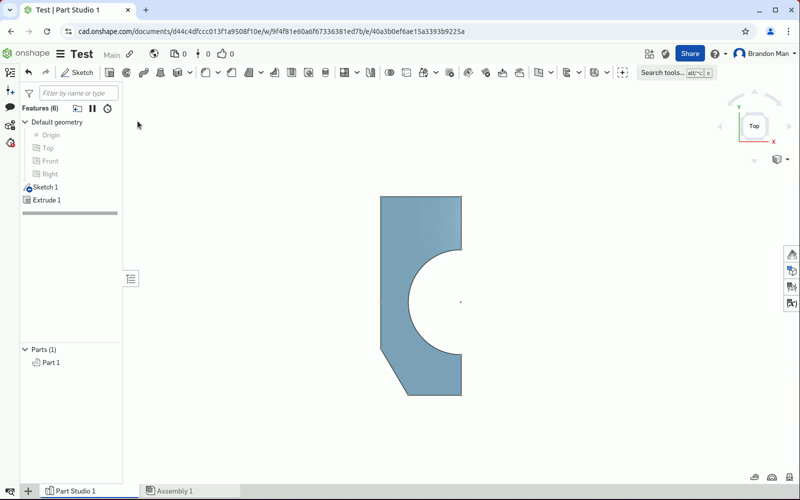
key(shift+h)
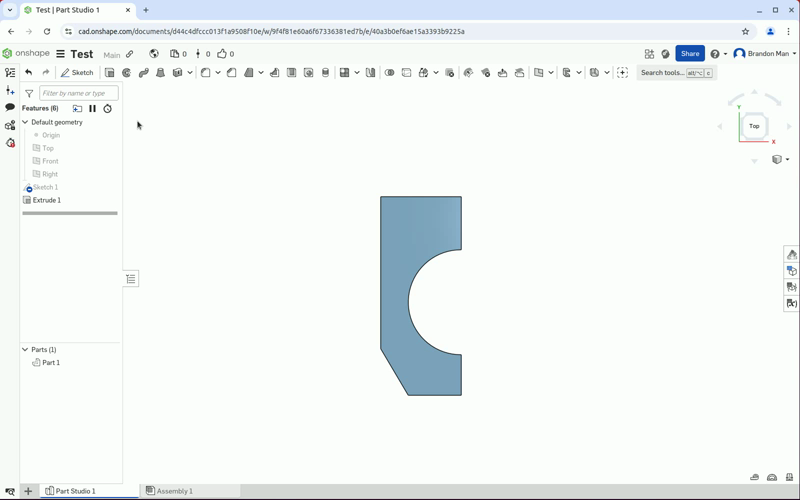
mouse_move(73, 189)
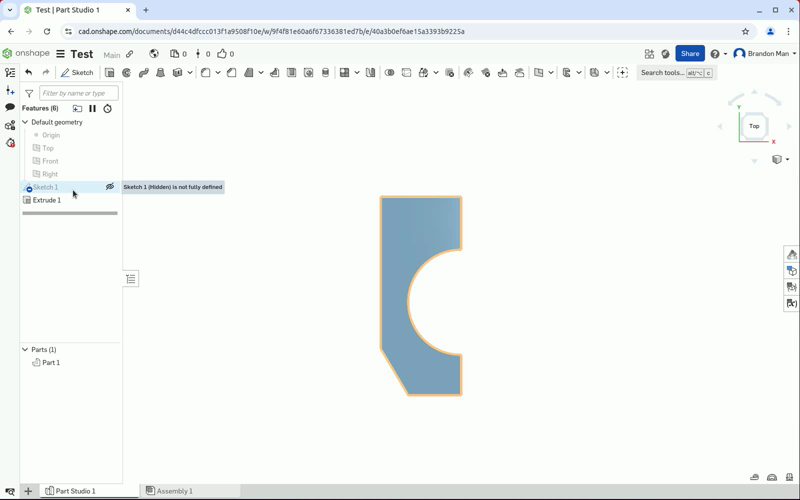
click(73, 189)
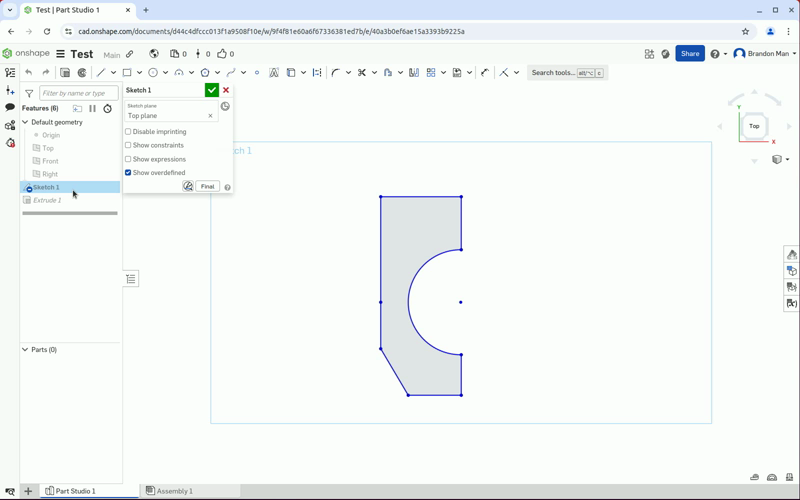
mouse_move(229, 92)
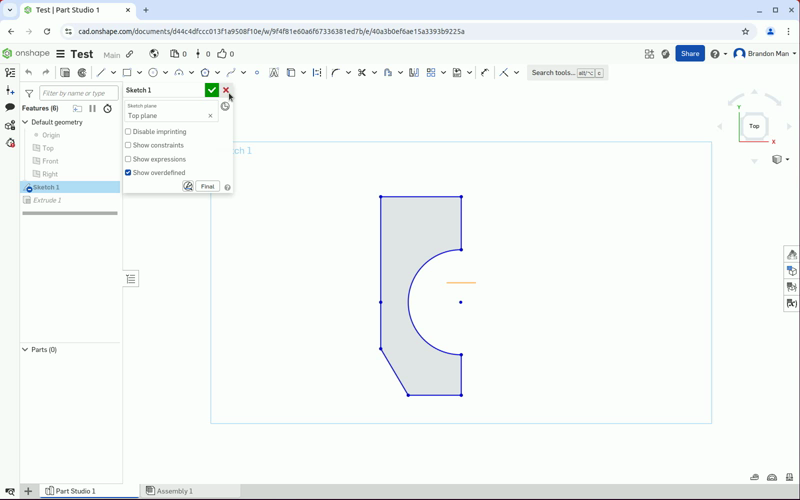
click(229, 92)
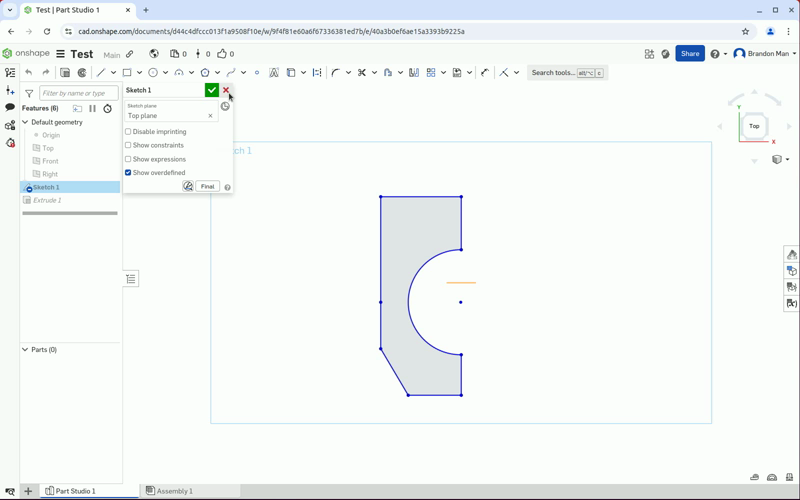
key(shift+s)
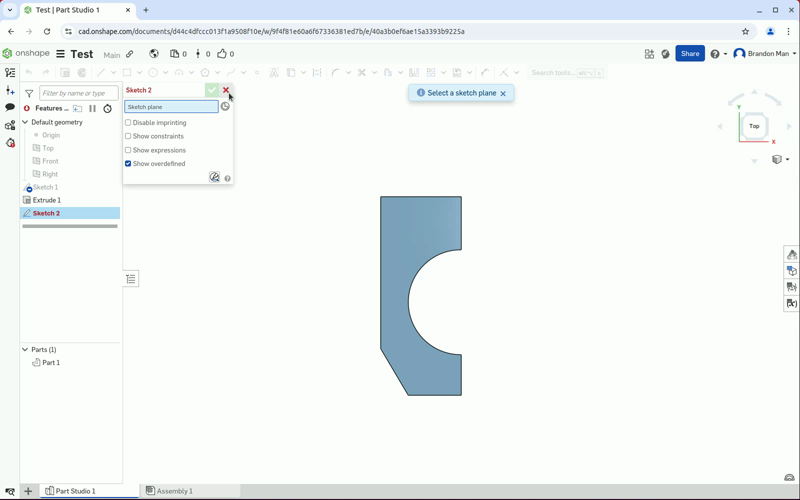
mouse_move(73, 150)
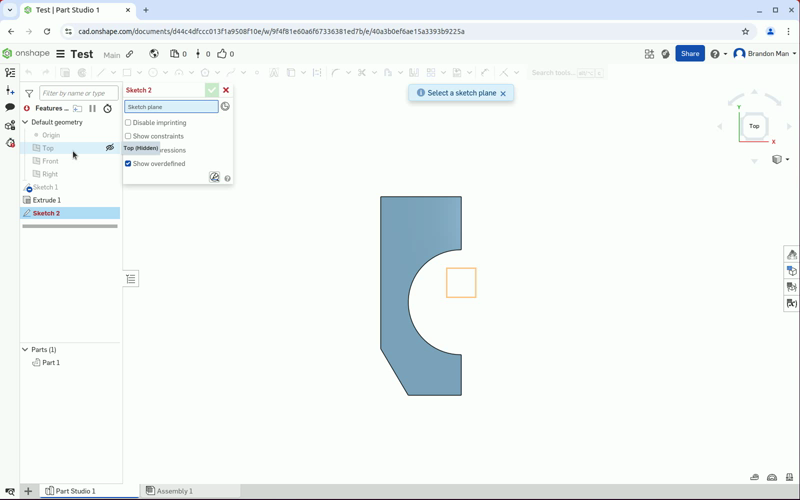
click(73, 150)
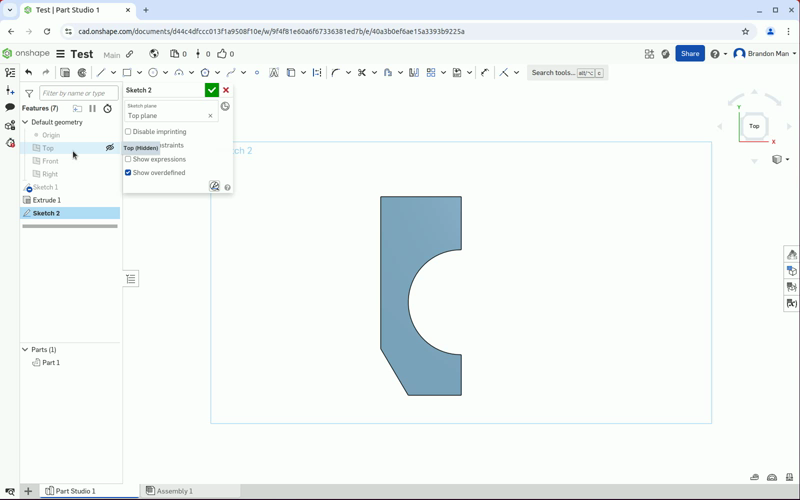
mouse_move(73, 352)
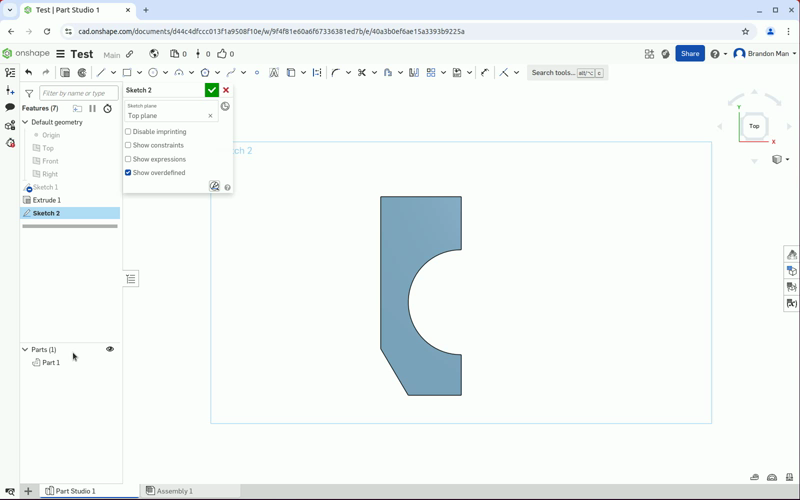
key(y)
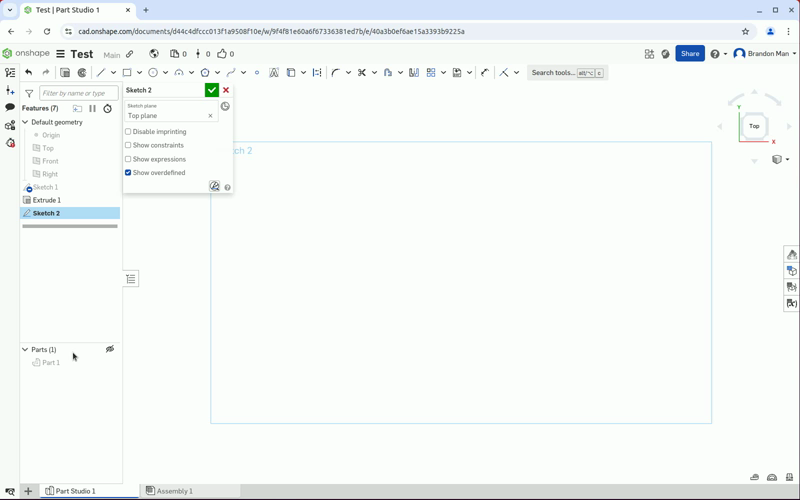
key(l)
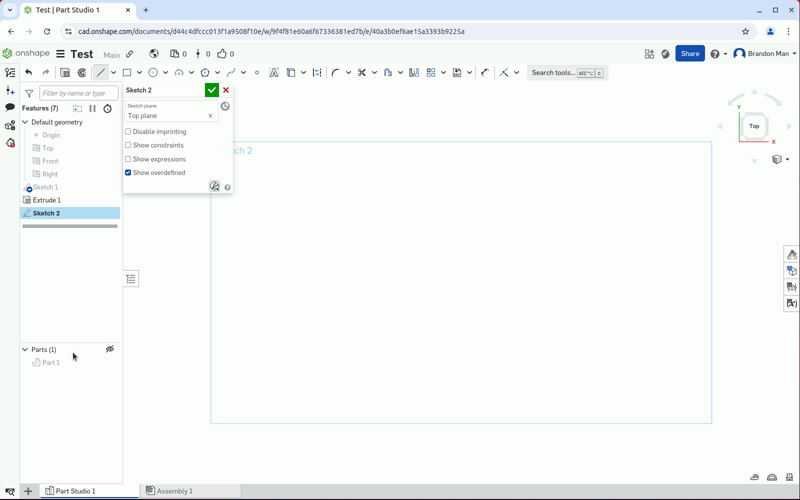
key_down(shift)
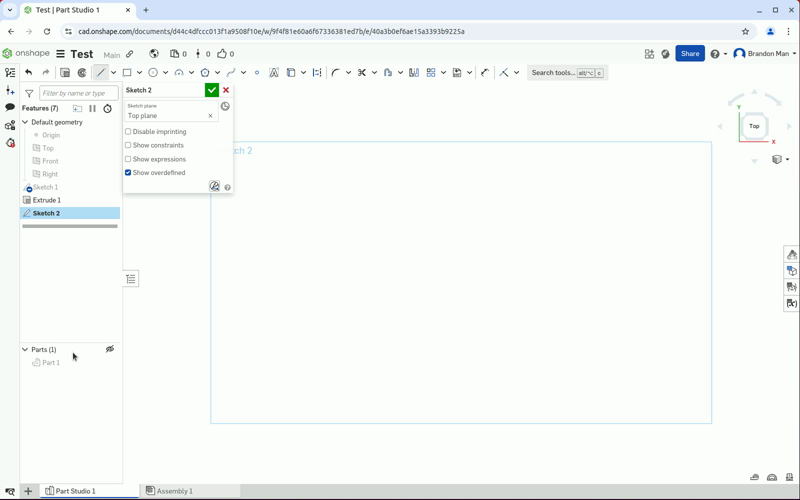
mouse_move(460, 395)
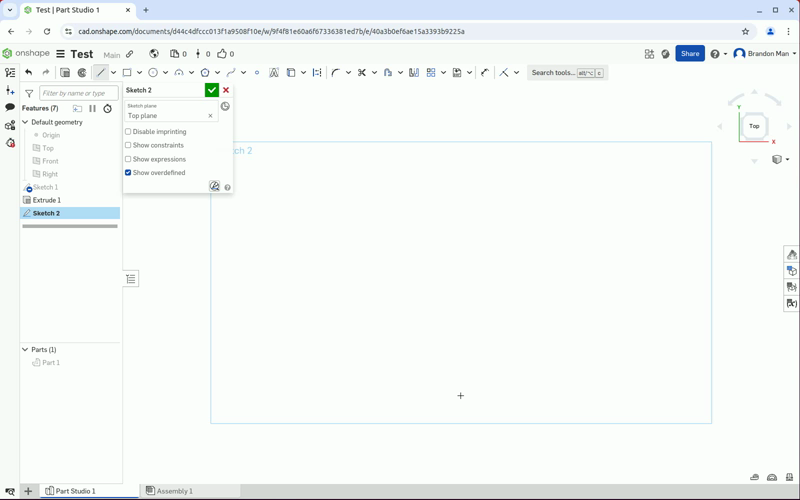
click(460, 395)
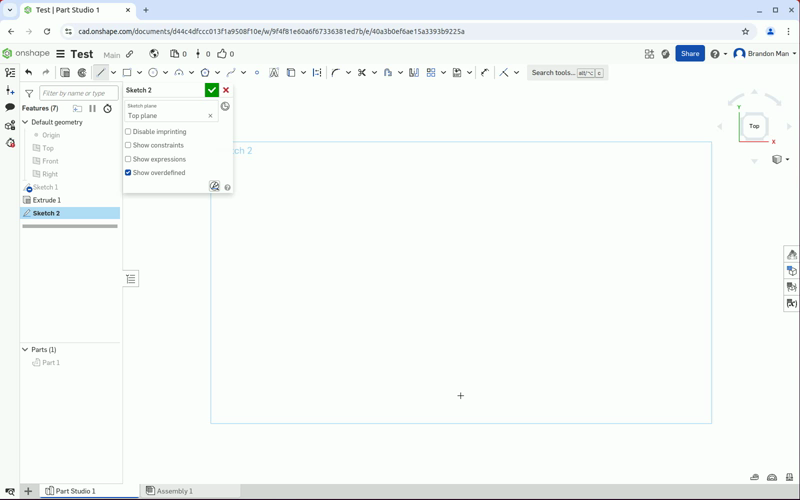
key_up(shift)
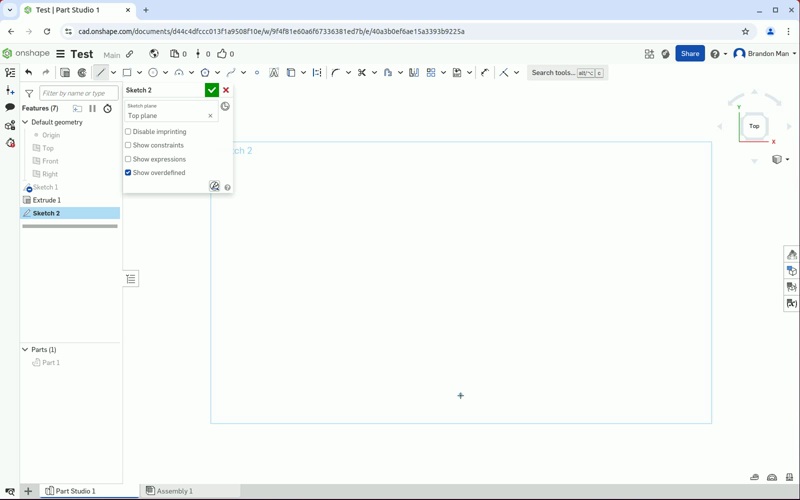
key_down(shift)
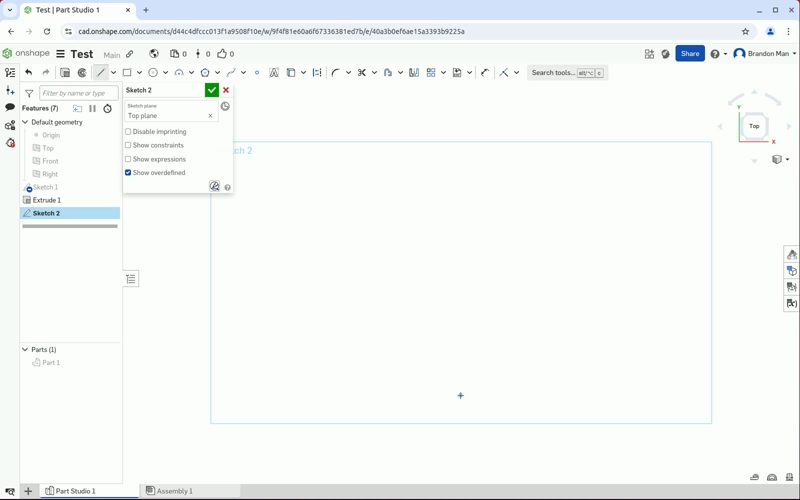
mouse_move(490, 395)
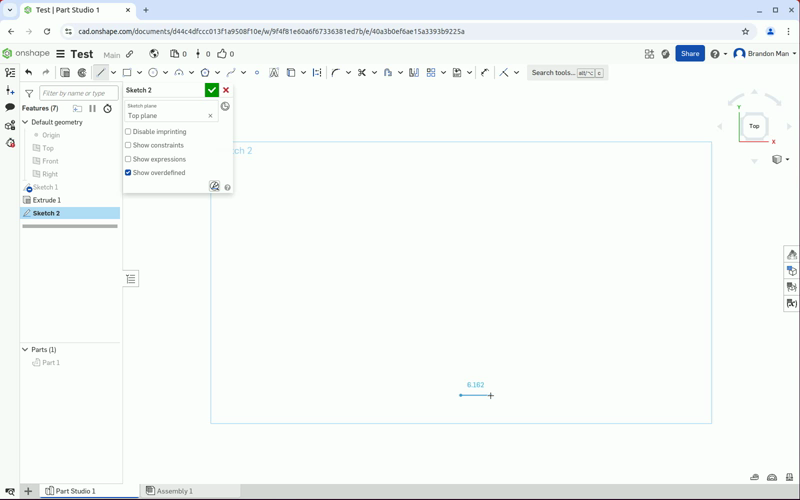
mouse_move(512, 395)
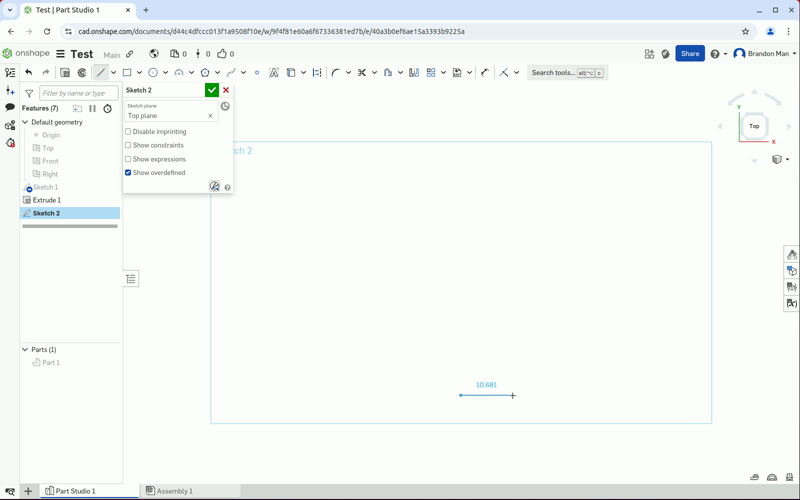
click(512, 395)
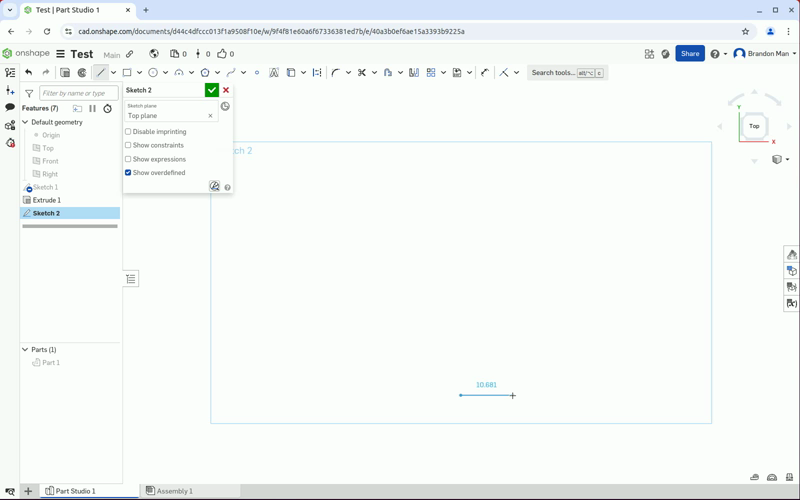
key_up(shift)
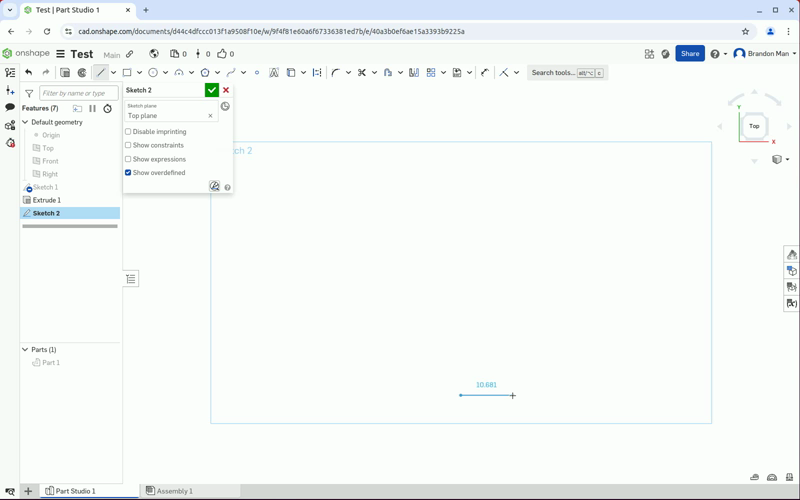
key_down(shift)
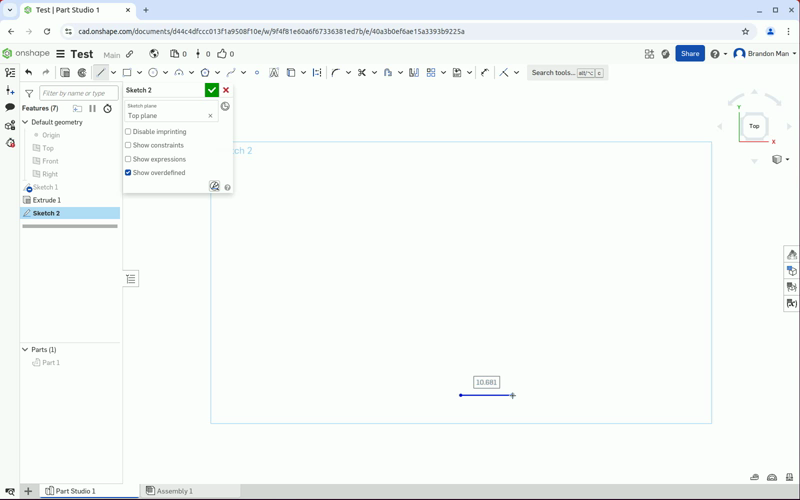
mouse_move(542, 395)
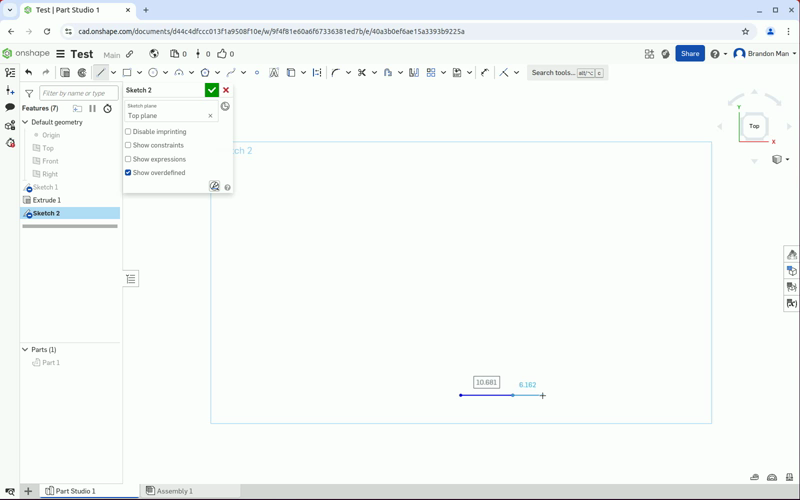
mouse_move(539, 349)
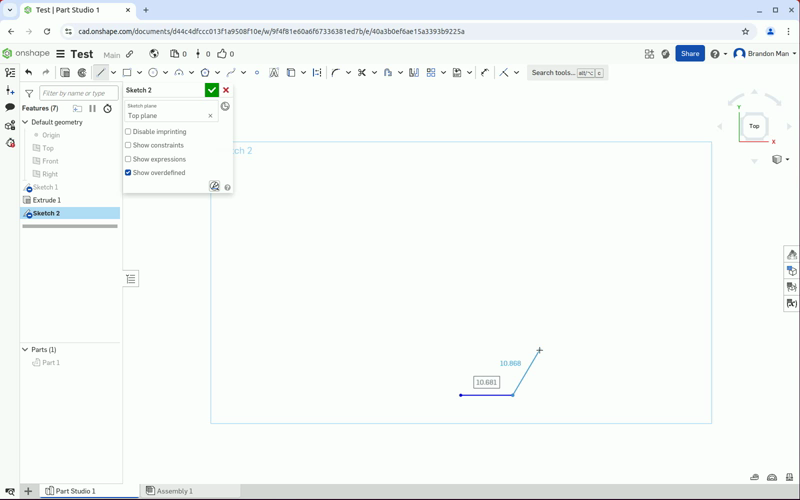
click(539, 349)
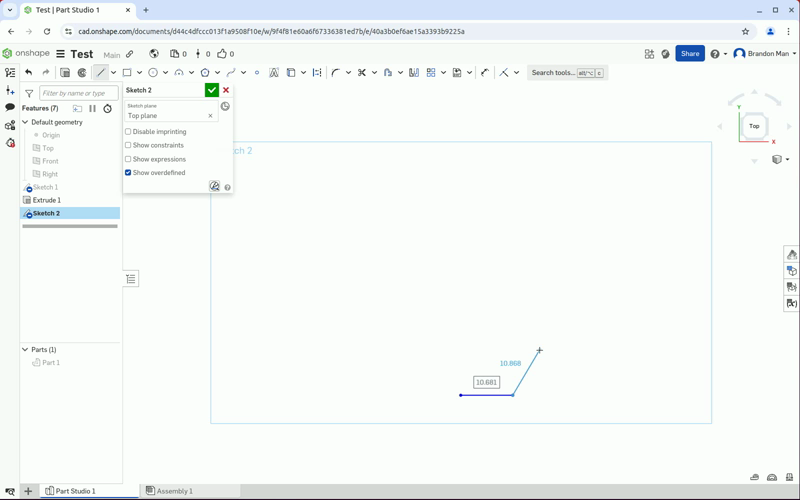
key_up(shift)
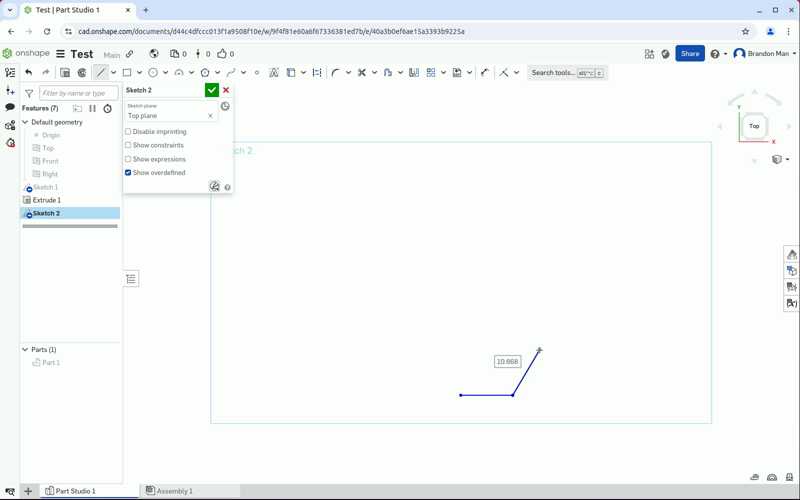
key_down(shift)
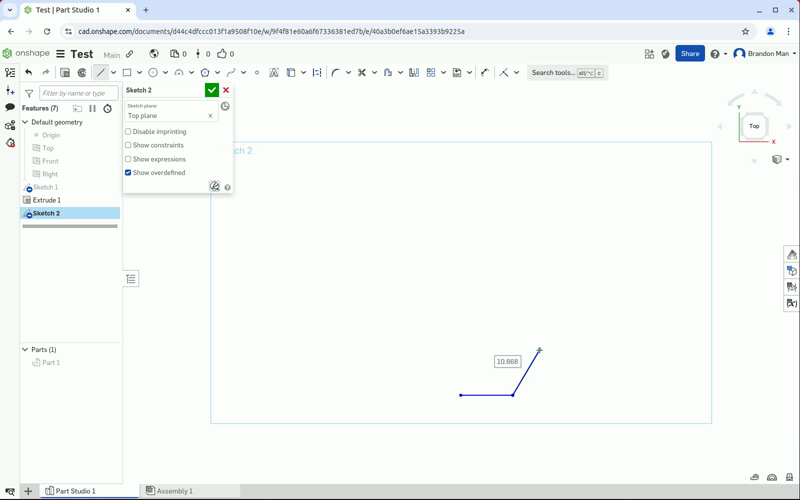
mouse_move(569, 349)
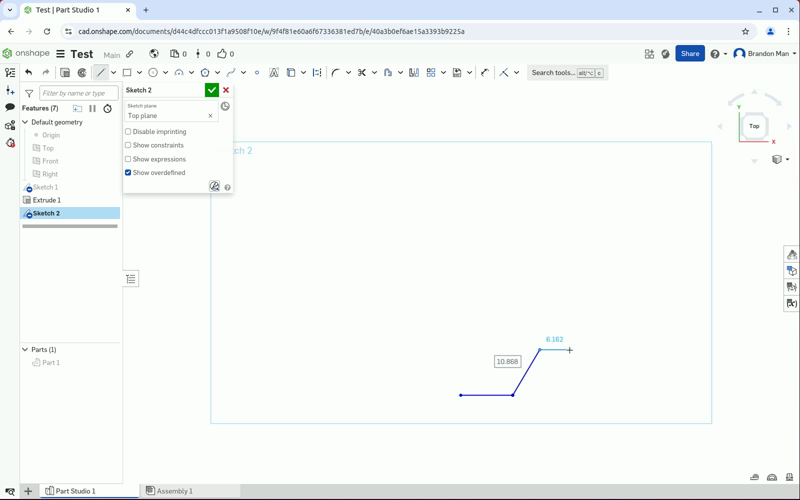
mouse_move(539, 304)
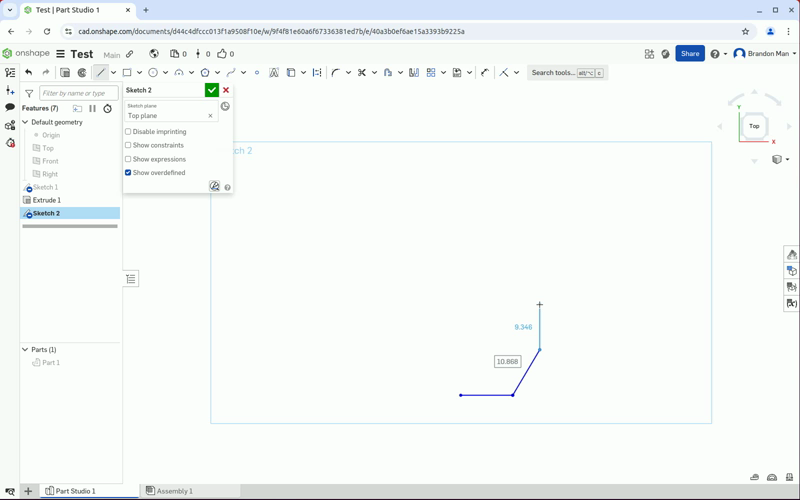
click(539, 304)
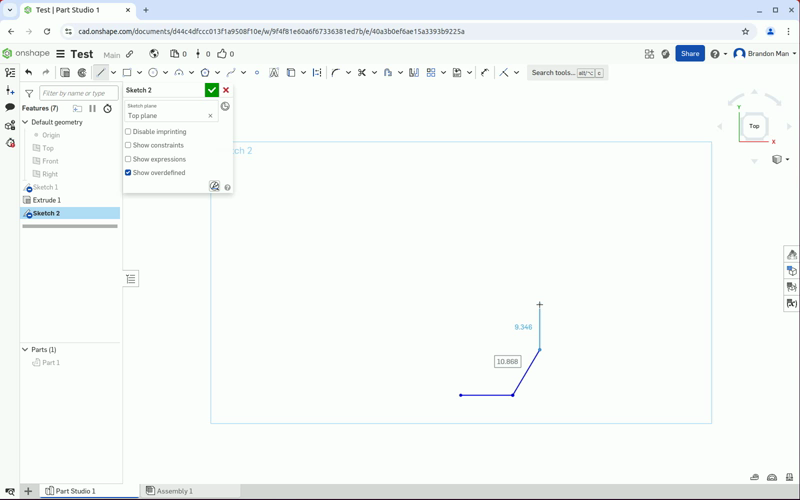
key_up(shift)
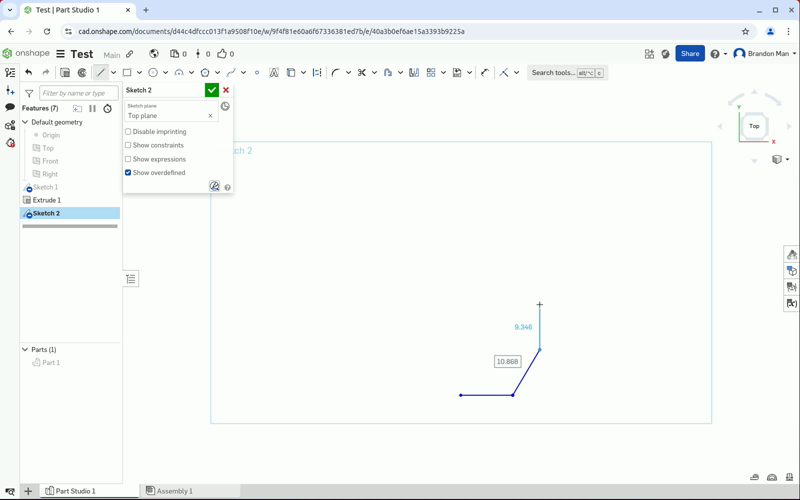
key_down(shift)
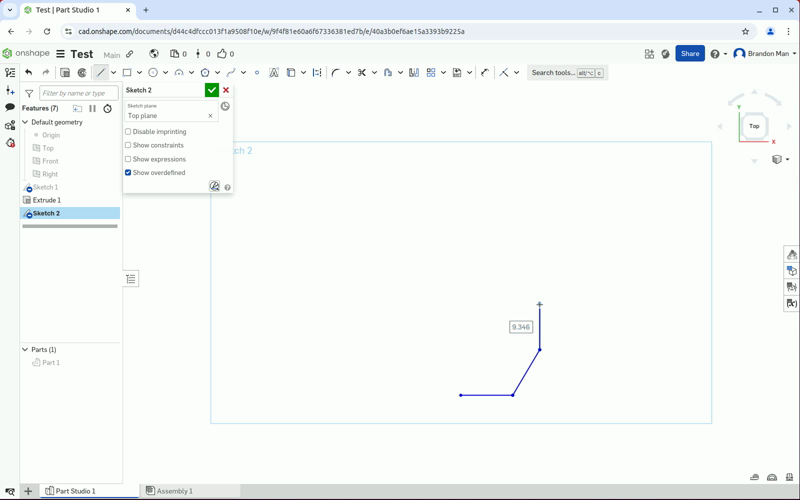
mouse_move(539, 198)
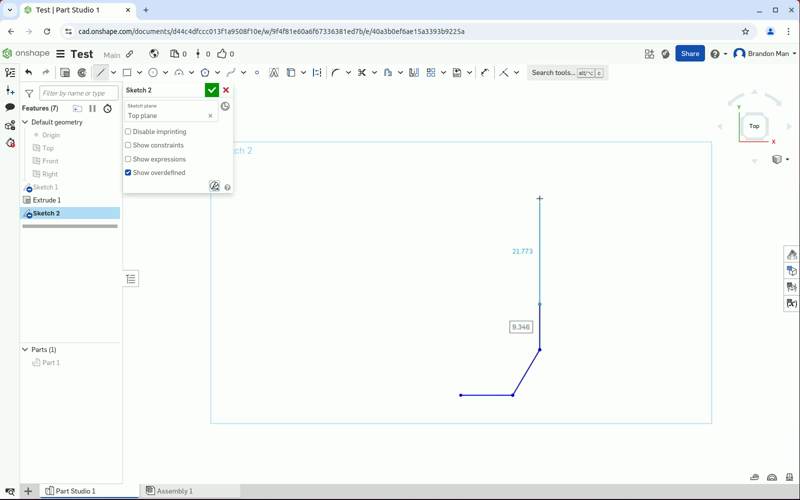
click(539, 198)
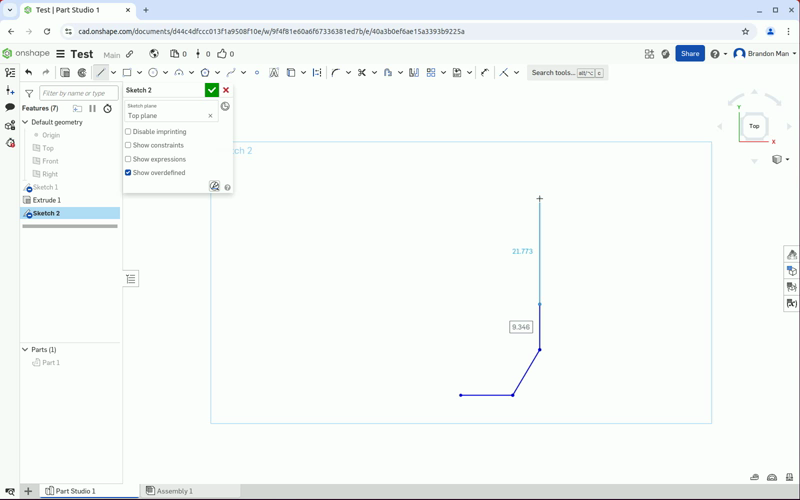
key_up(shift)
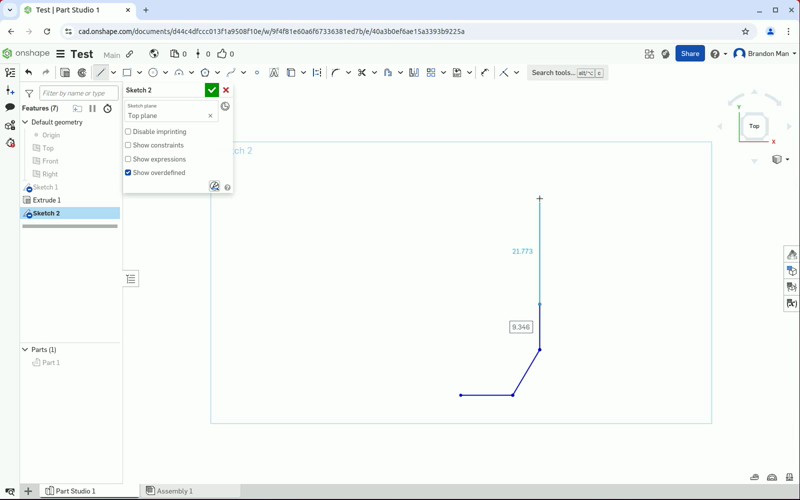
key_down(shift)
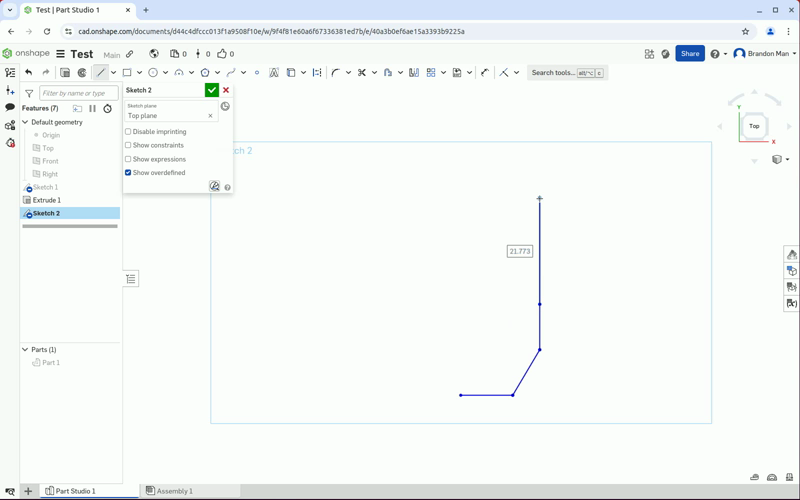
mouse_move(460, 198)
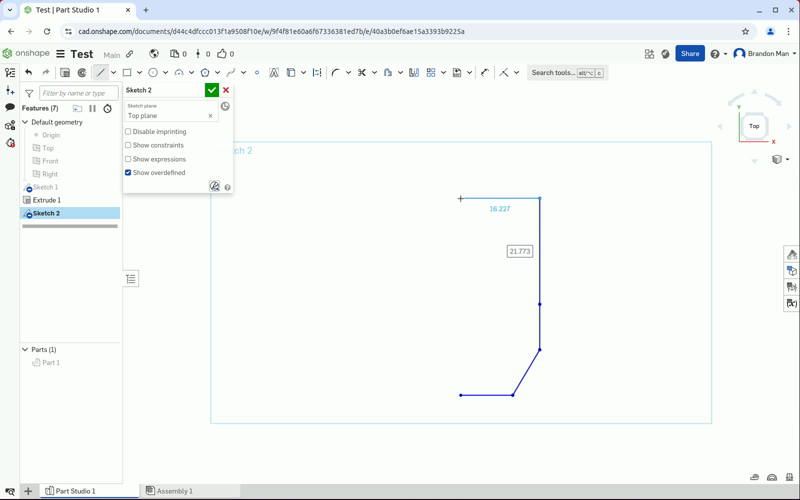
click(460, 198)
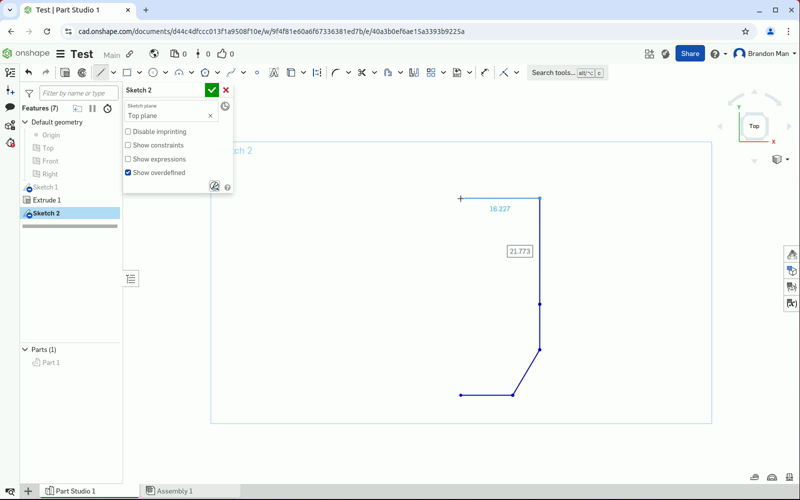
key_up(shift)
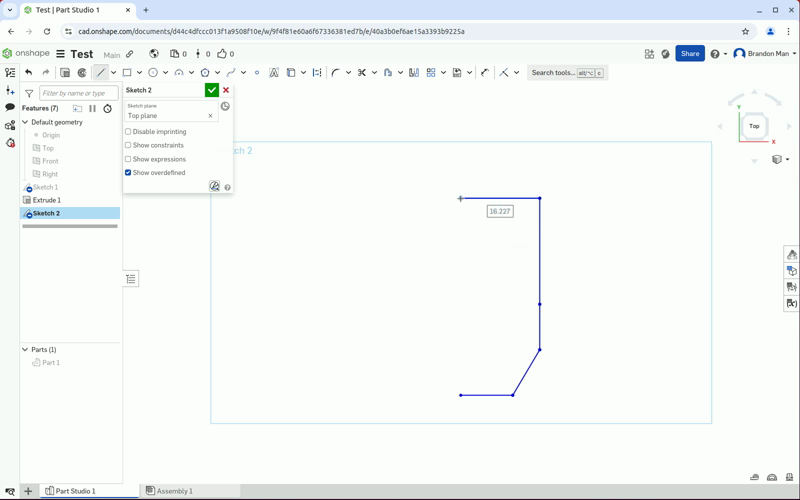
key_down(shift)
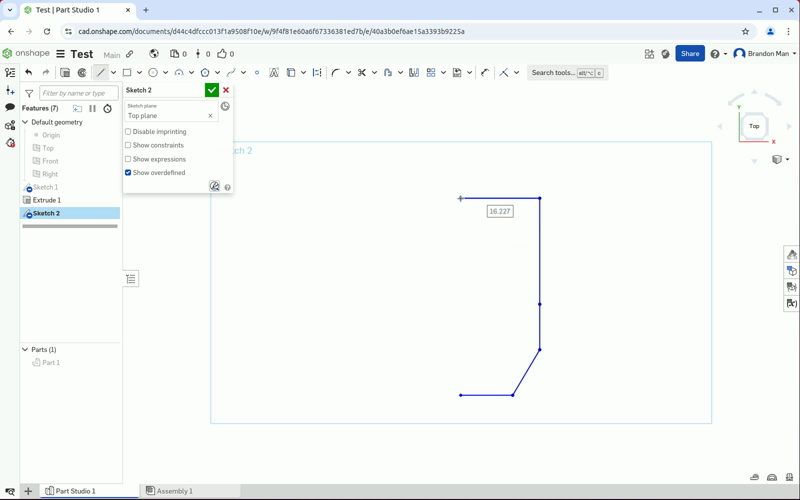
mouse_move(490, 198)
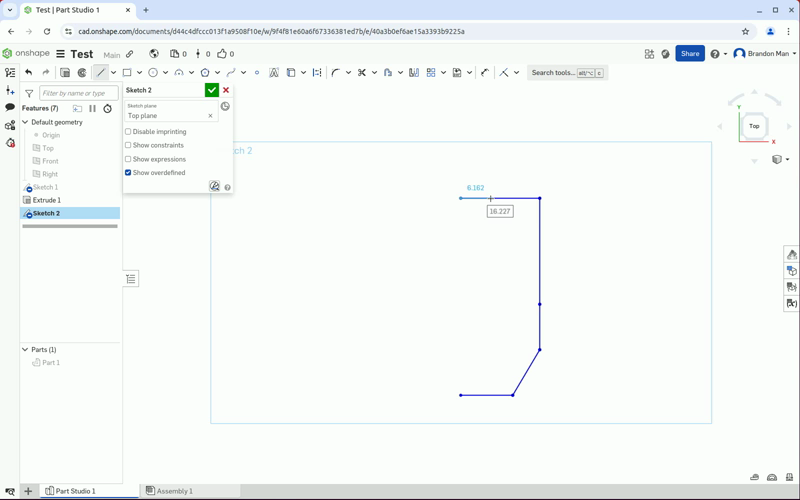
mouse_move(460, 250)
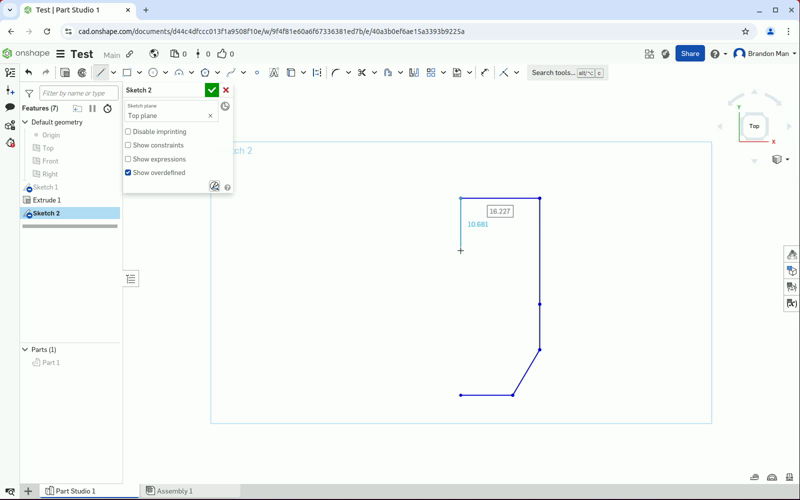
click(460, 250)
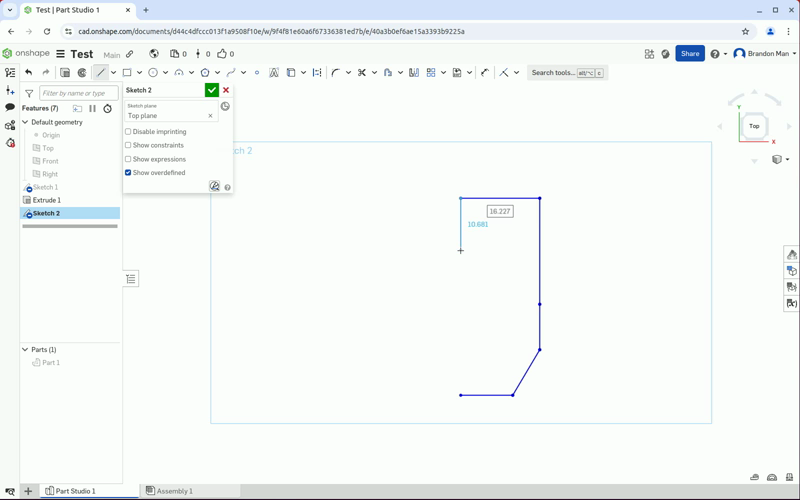
key_up(shift)
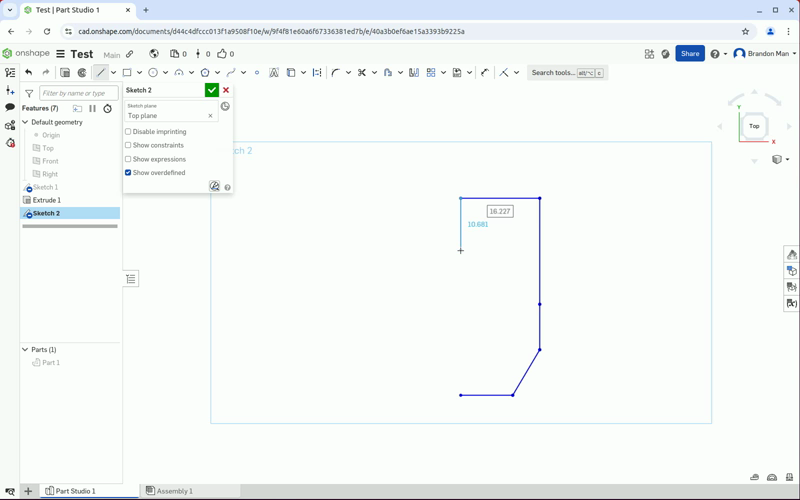
key(esc)
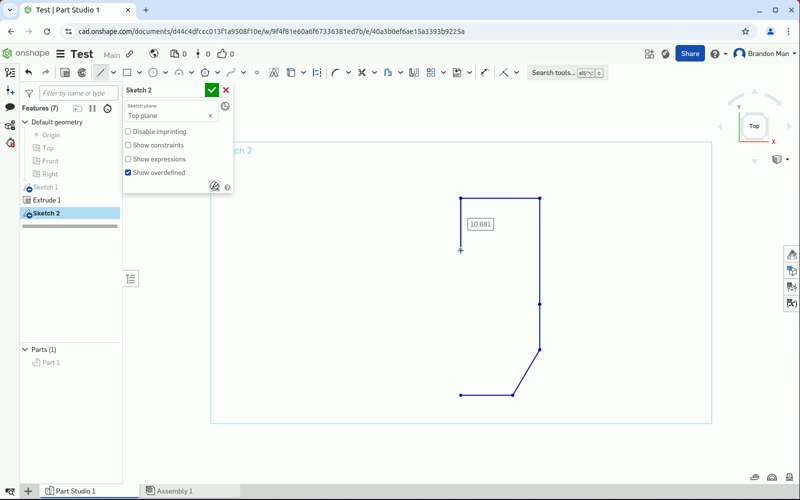
key(a)
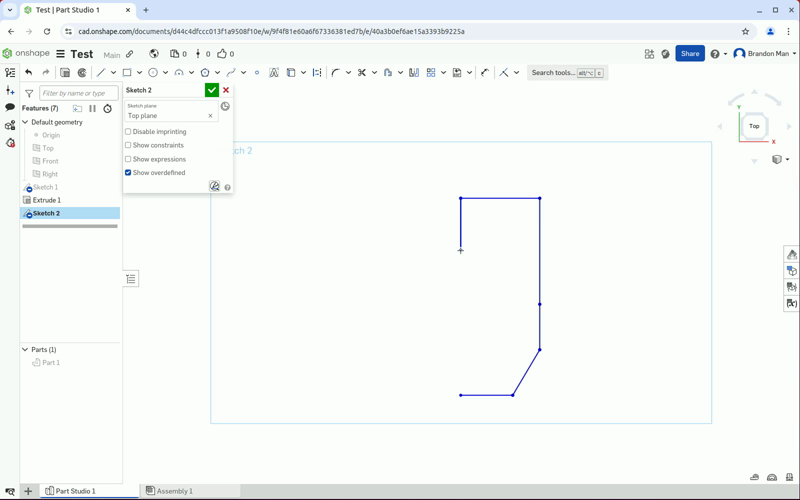
mouse_move(460, 250)
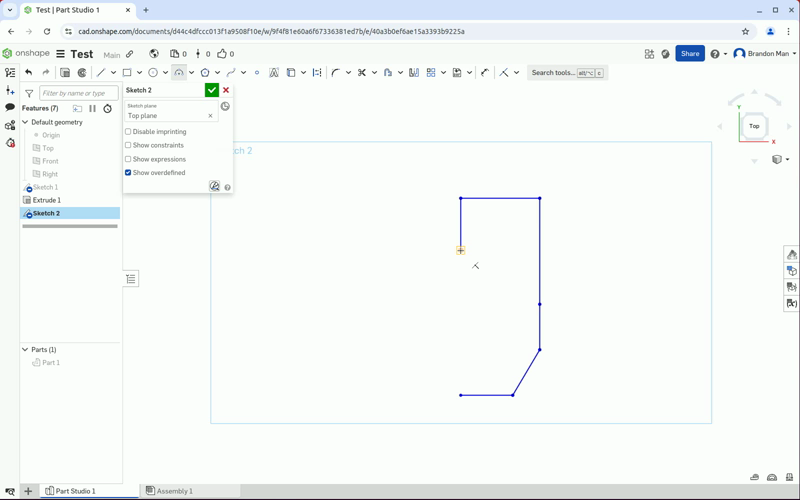
click(460, 250)
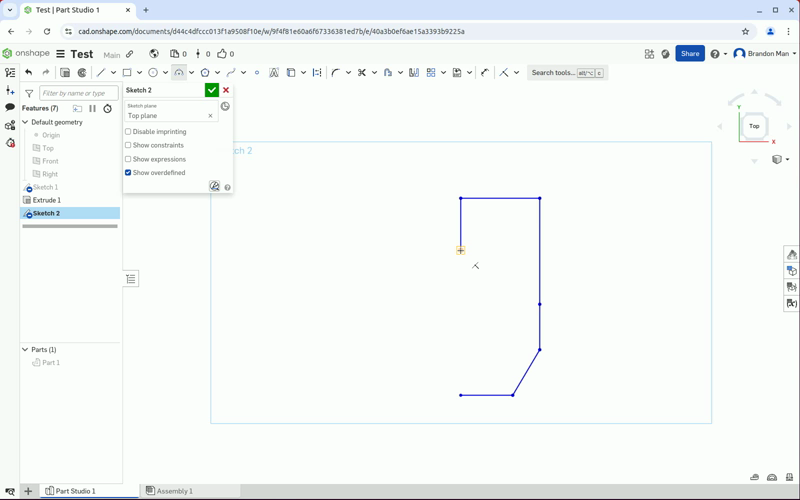
key_down(shift)
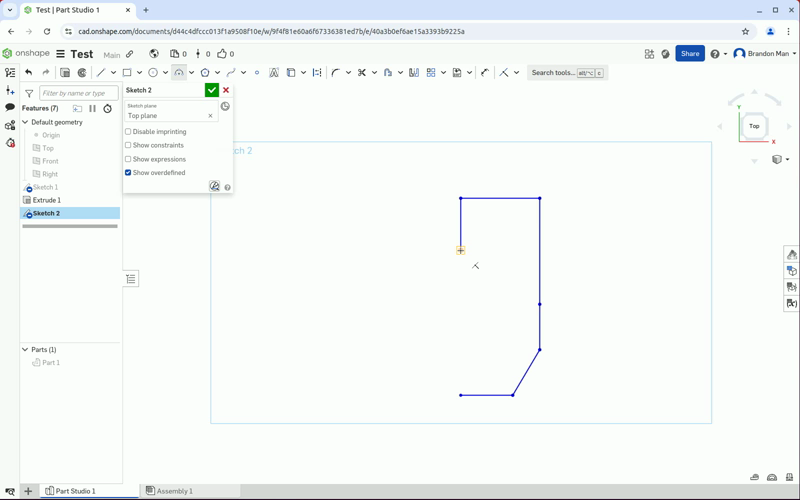
mouse_move(460, 356)
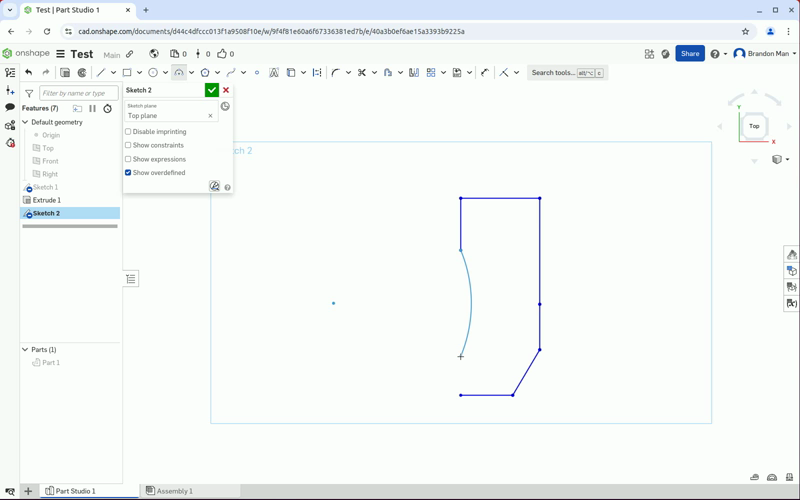
click(460, 356)
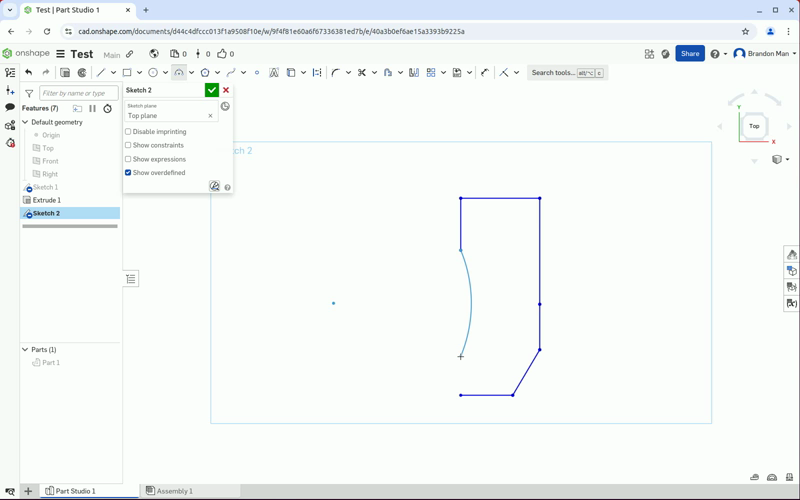
mouse_move(513, 303)
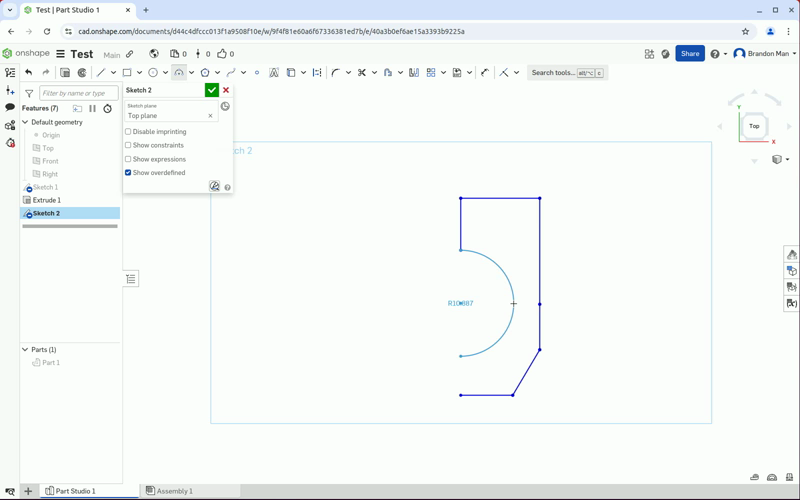
click(513, 303)
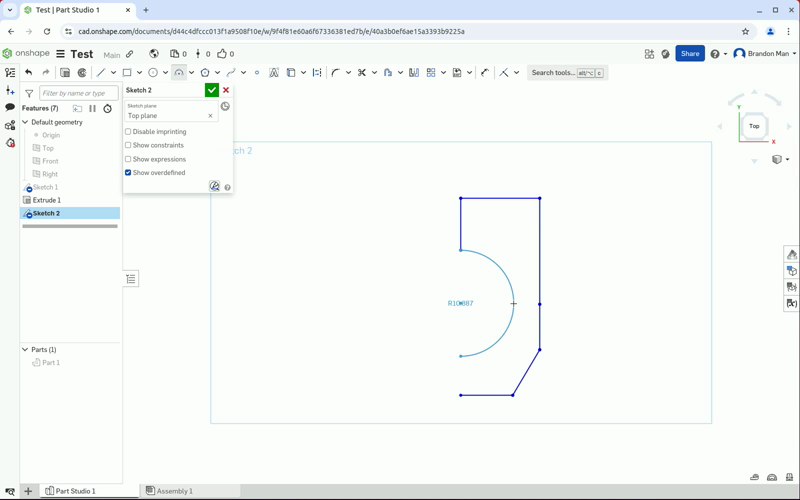
key_up(shift)
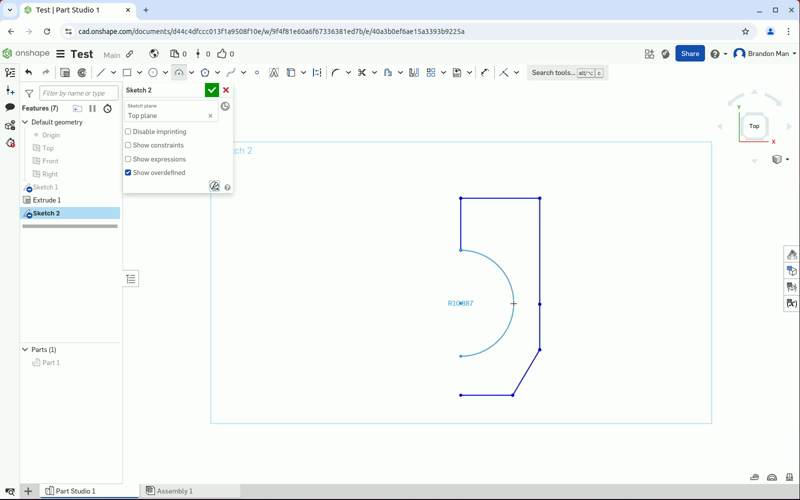
key(esc)
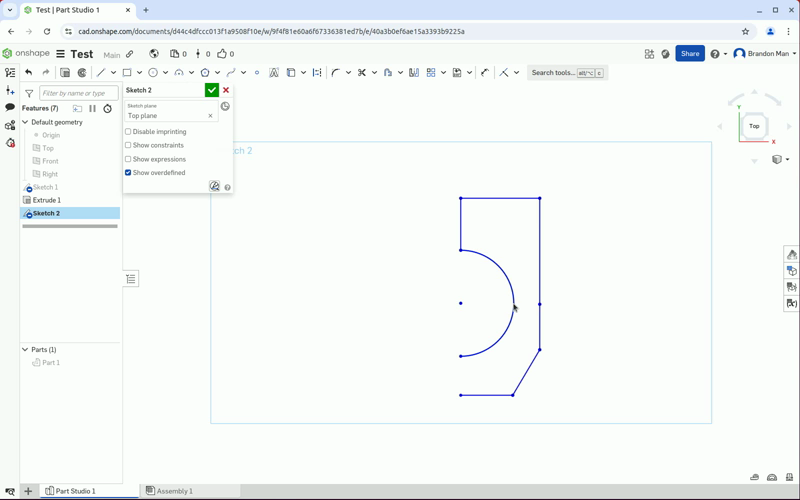
key(l)
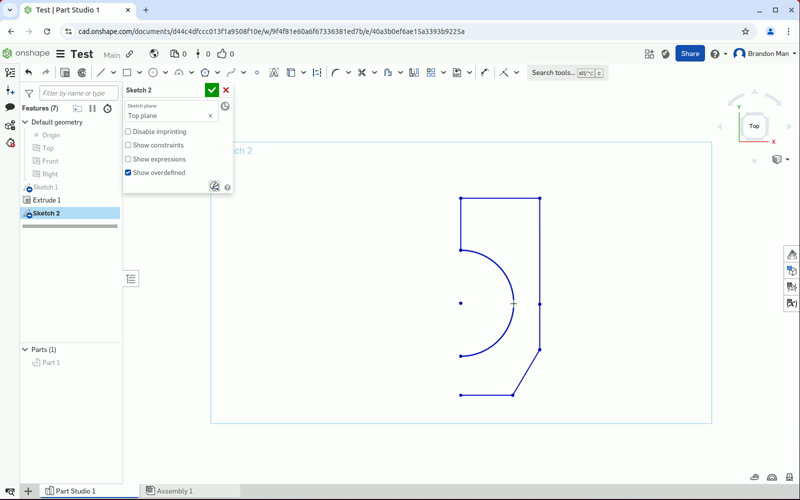
mouse_move(460, 356)
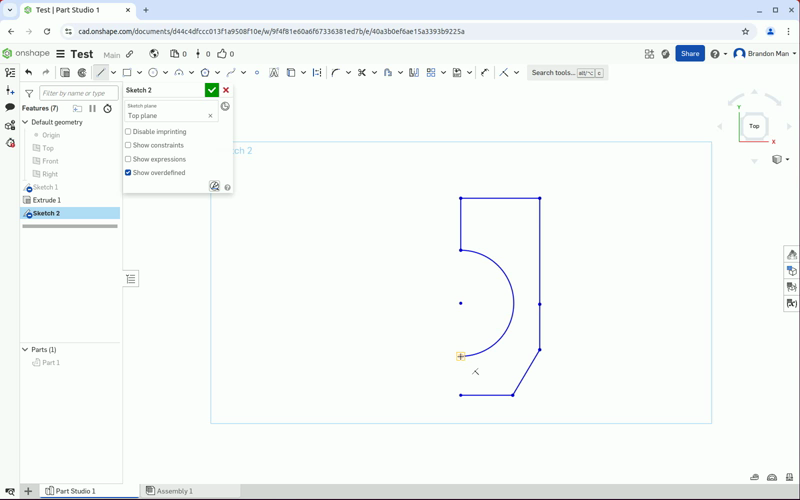
click(460, 356)
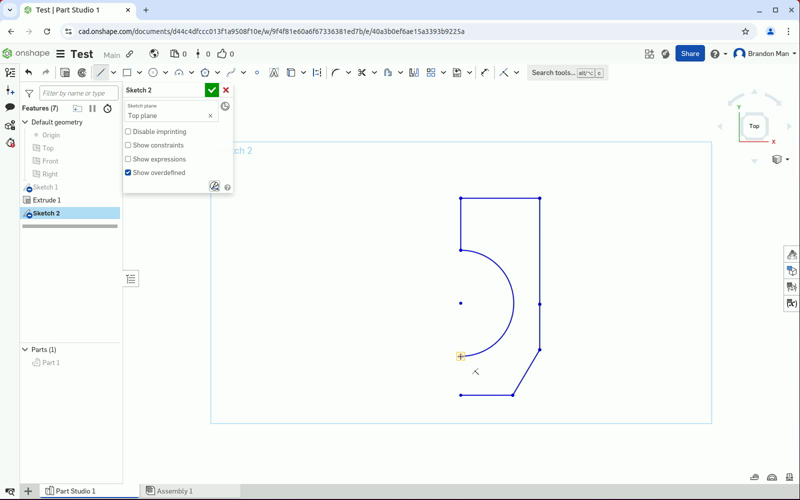
mouse_move(490, 356)
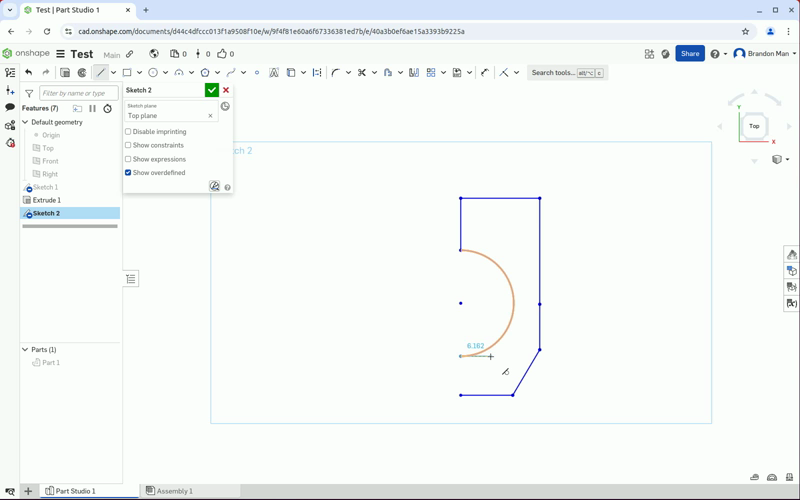
key_down(shift)
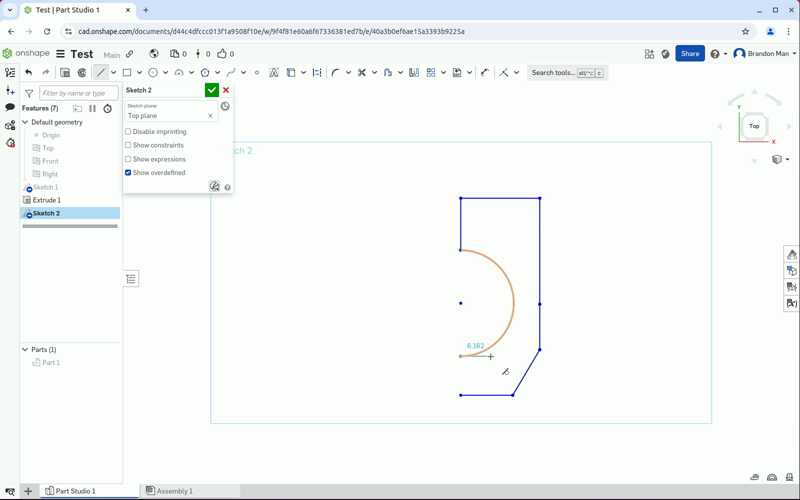
mouse_move(460, 395)
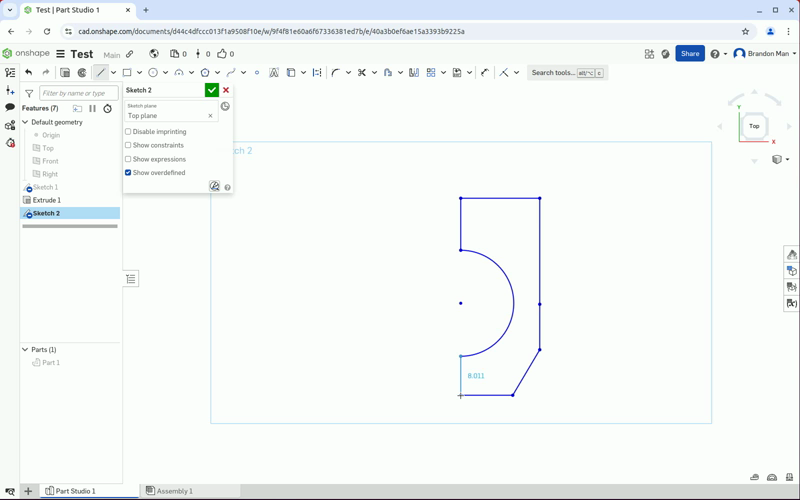
key_up(shift)
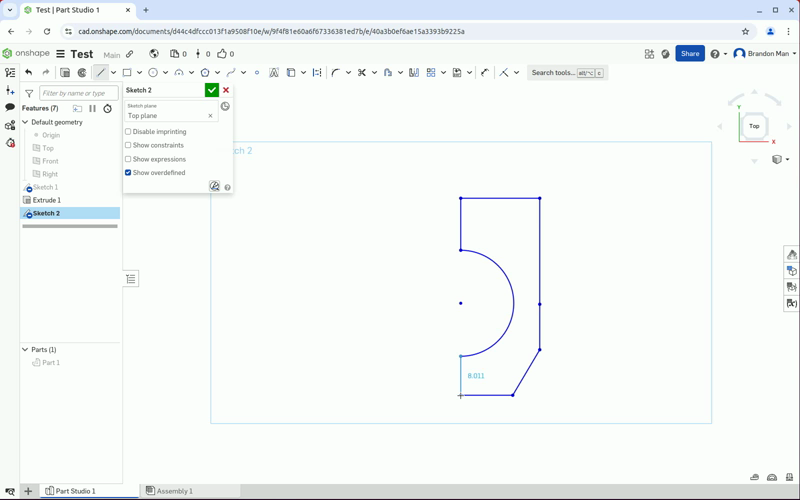
click(460, 395)
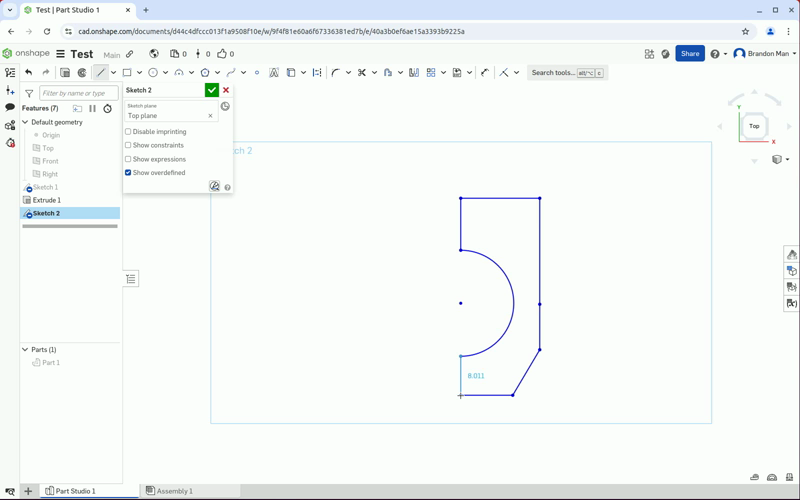
key(esc)
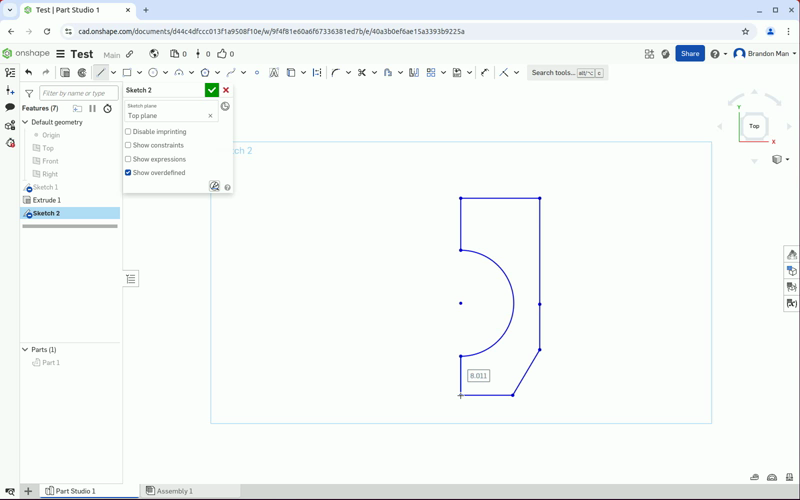
mouse_move(497, 313)
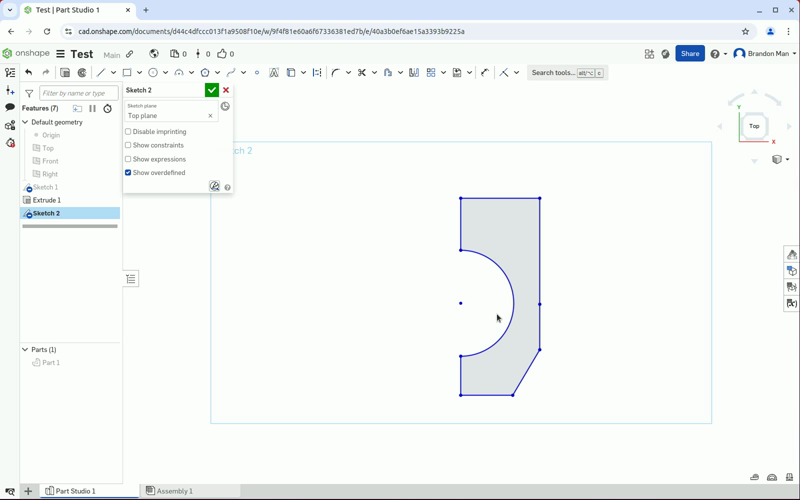
scroll(6)
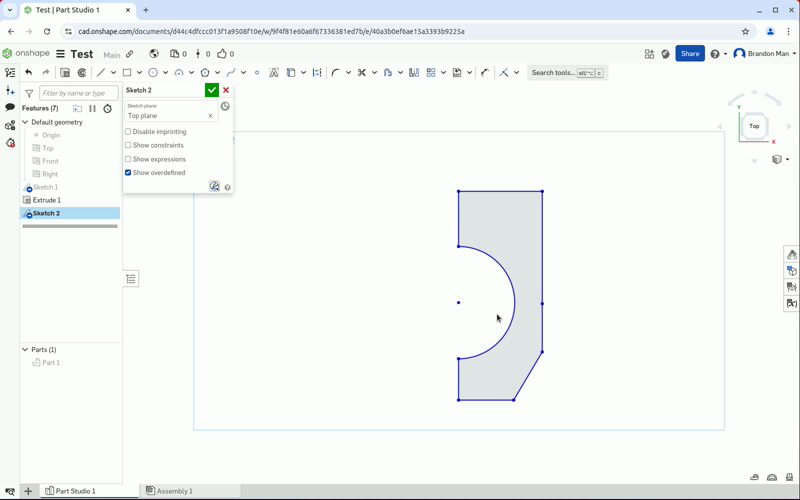
scroll(6)
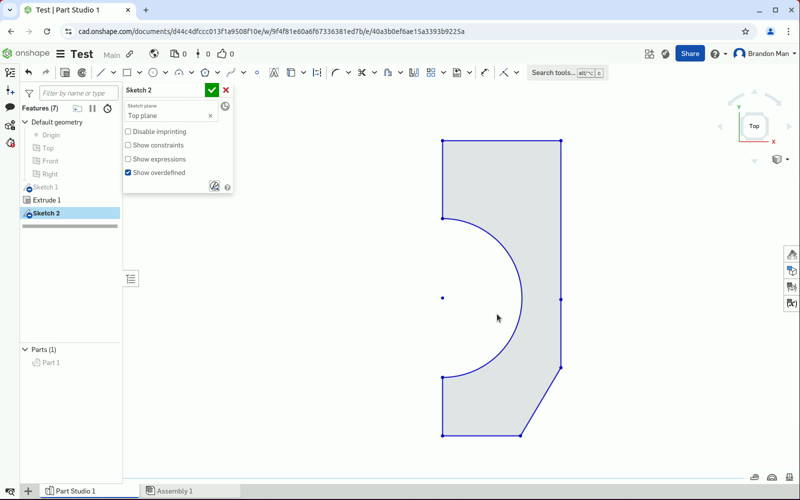
scroll(6)
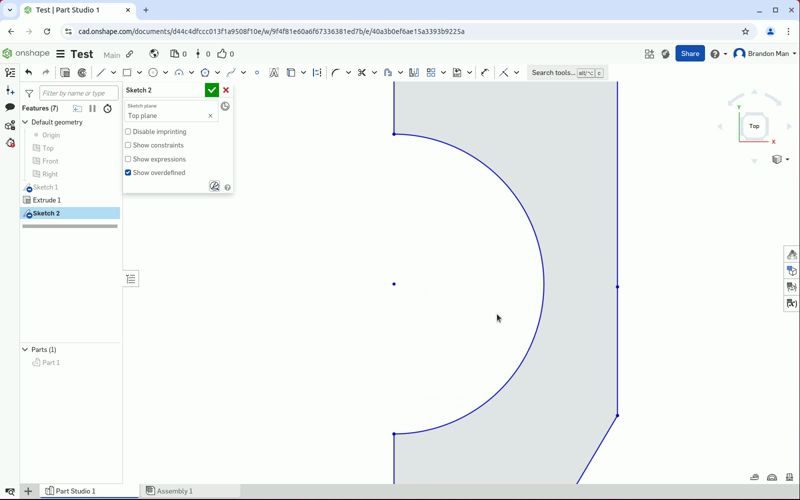
scroll(6)
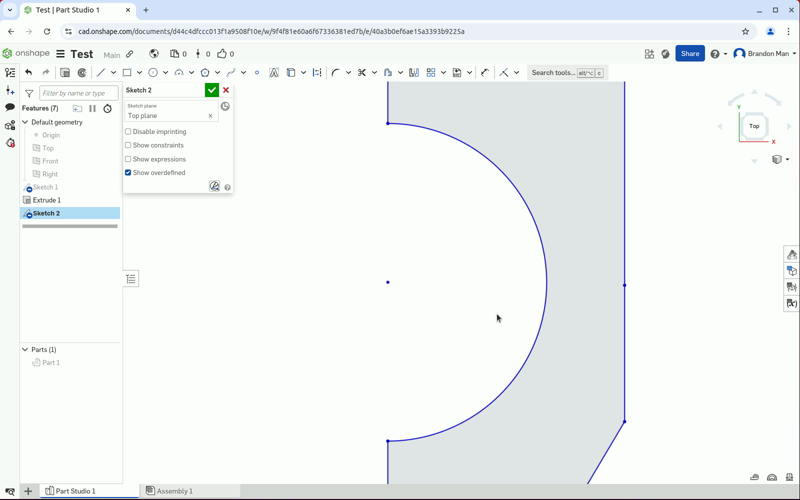
scroll(6)
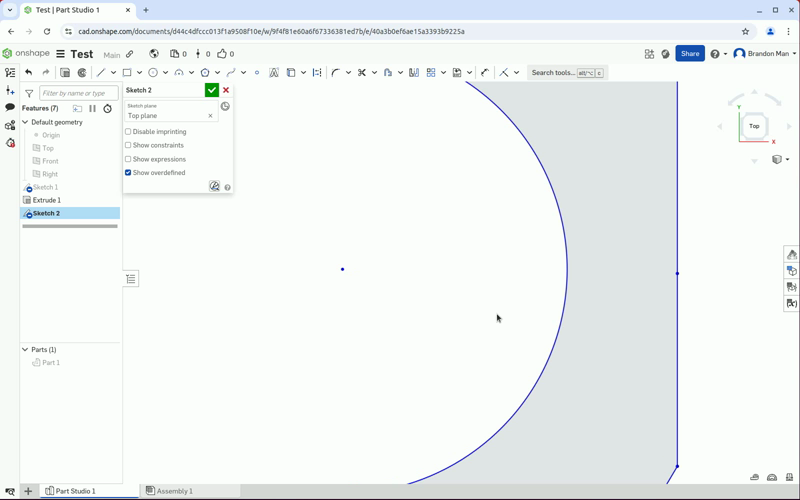
scroll(6)
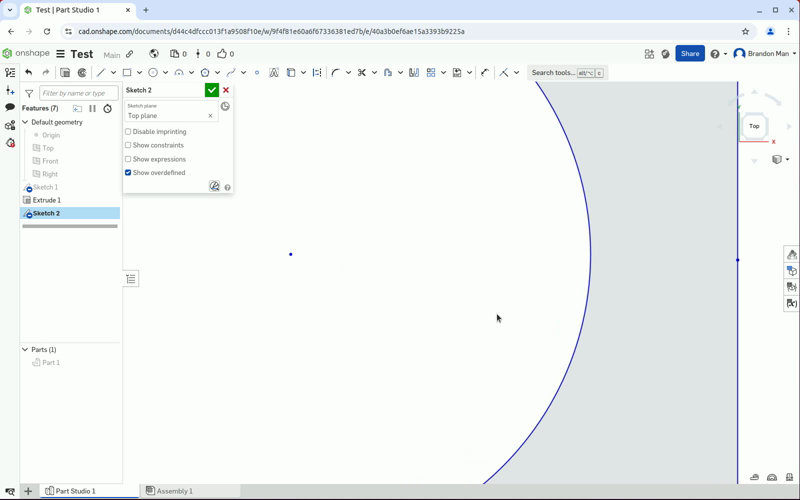
scroll(6)
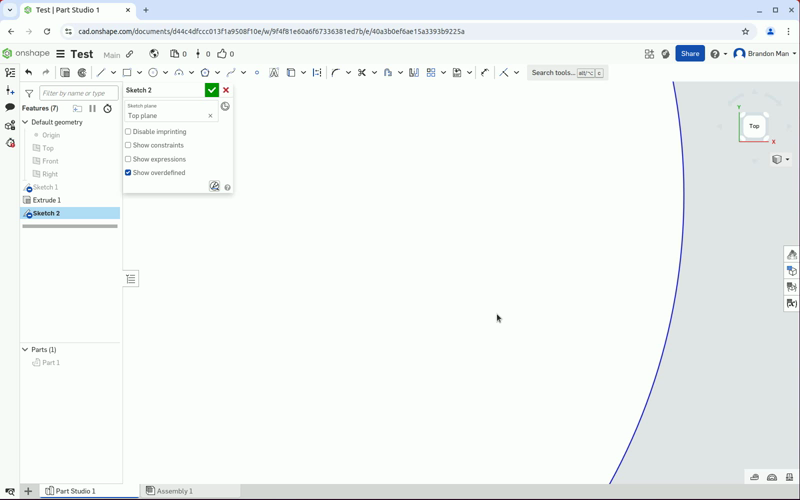
click(497, 313)
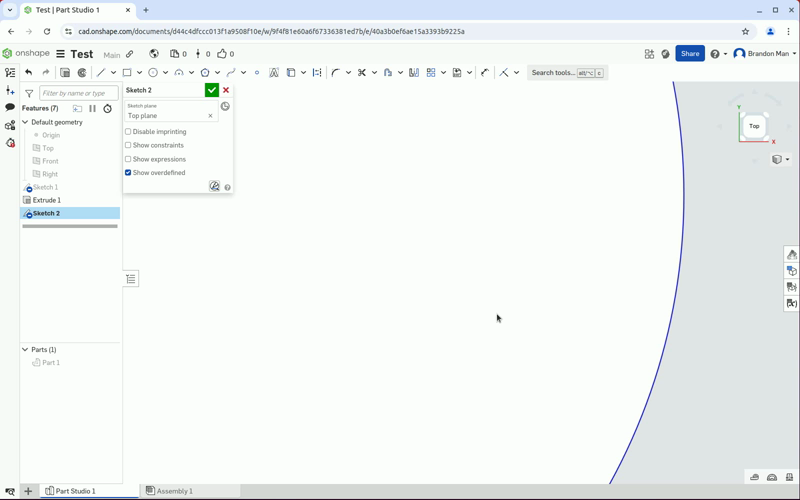
scroll(-6)
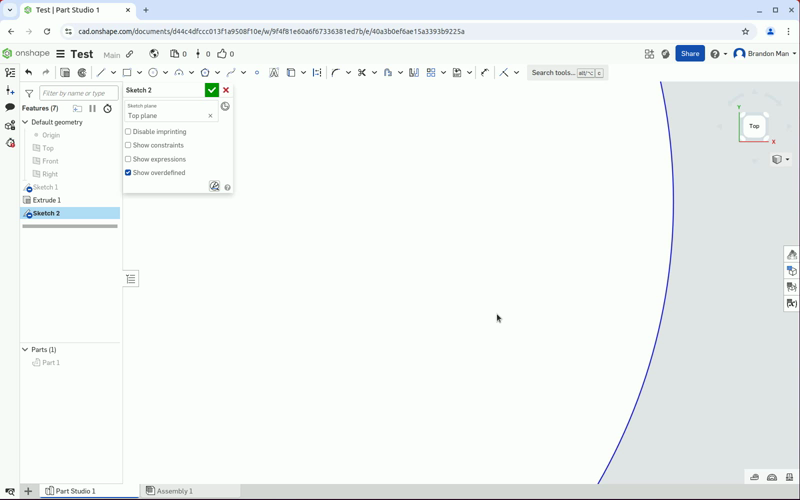
scroll(-6)
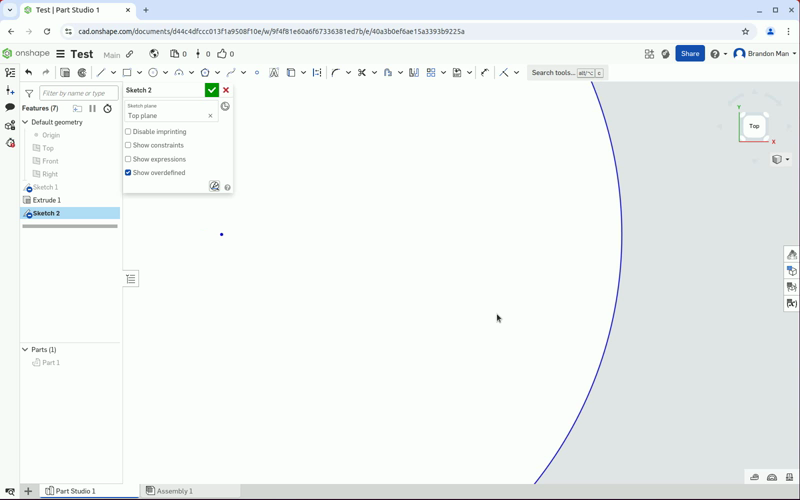
scroll(-6)
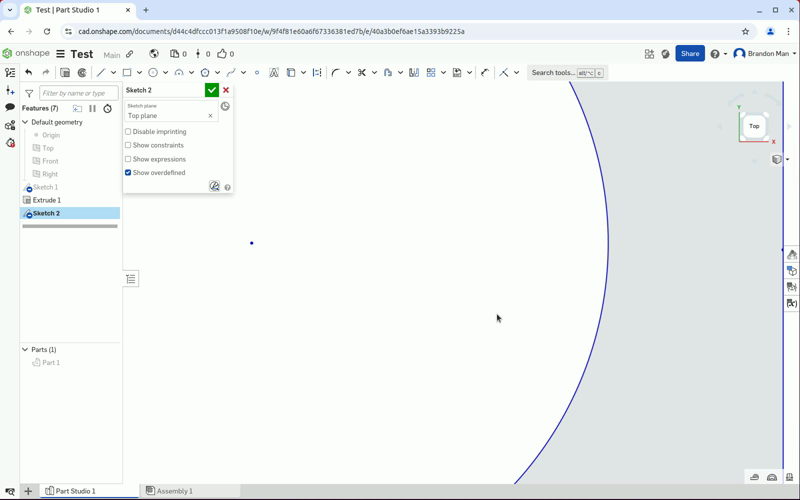
scroll(-6)
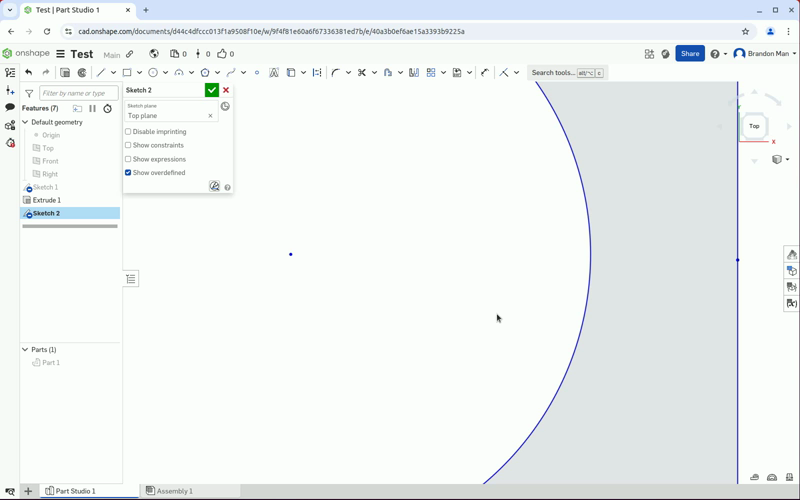
scroll(-6)
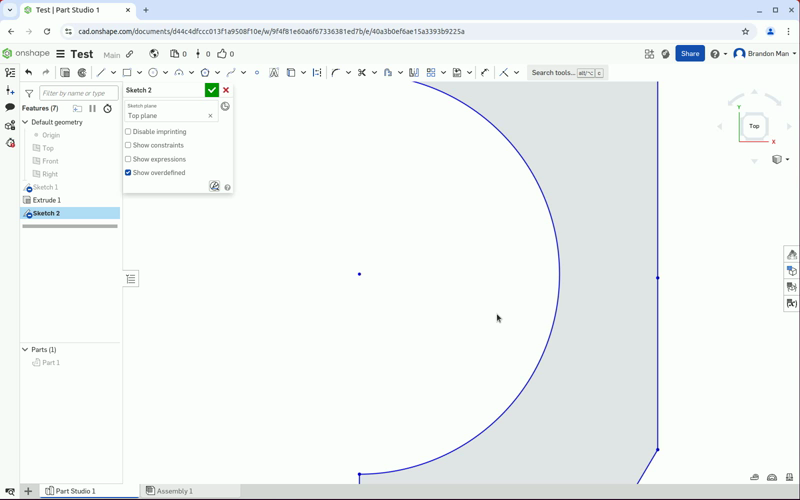
scroll(-6)
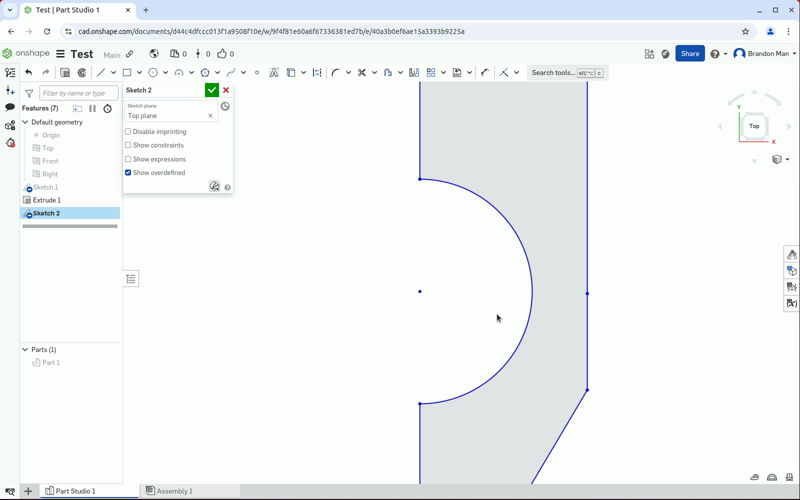
scroll(-6)
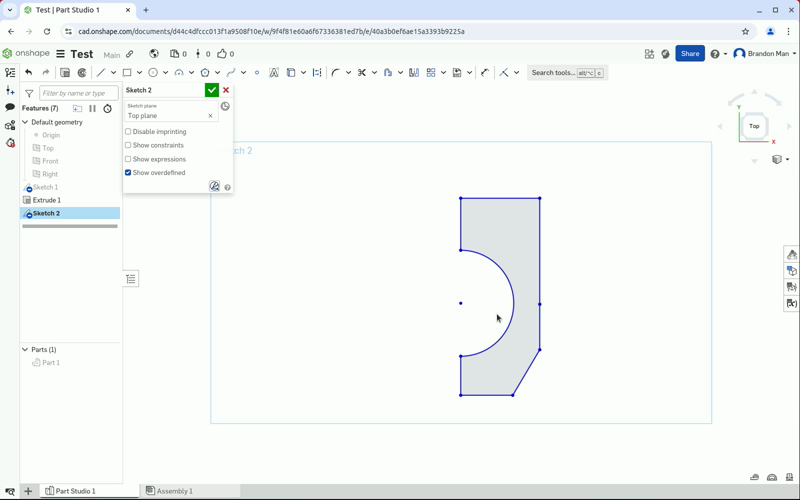
mouse_move(73, 352)
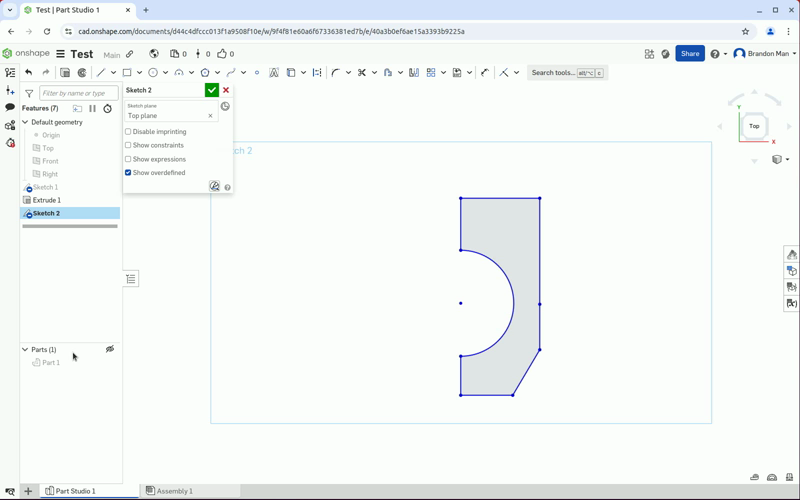
key(shift+y)
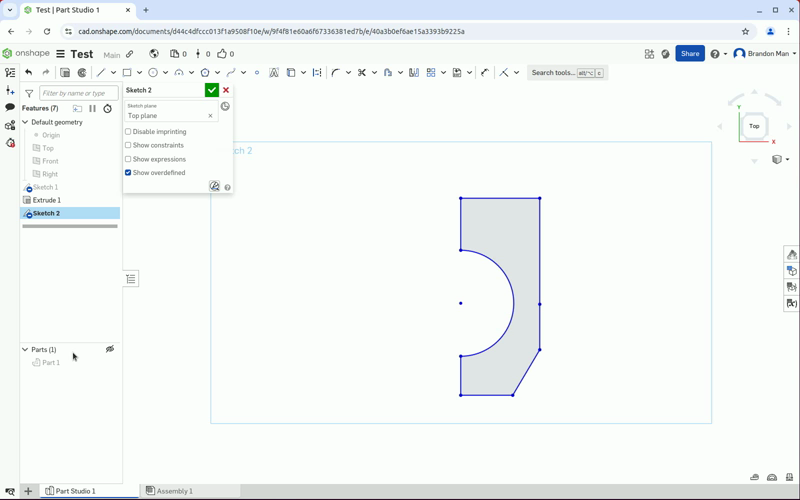
key(shift+e)
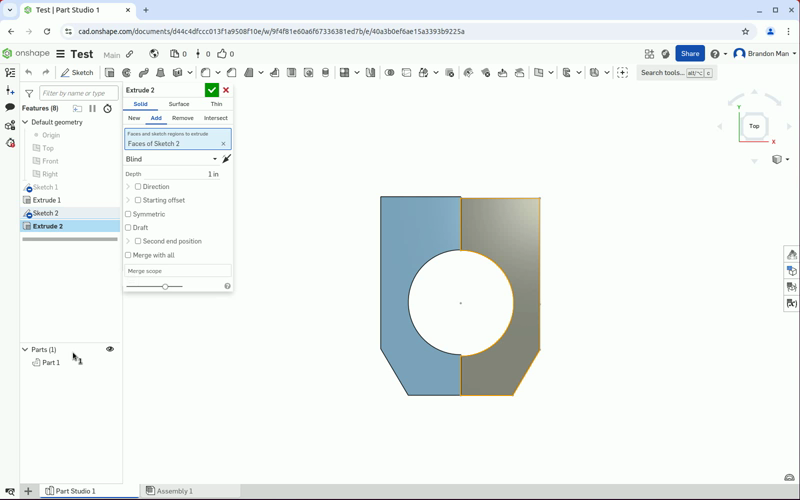
mouse_move(143, 106)
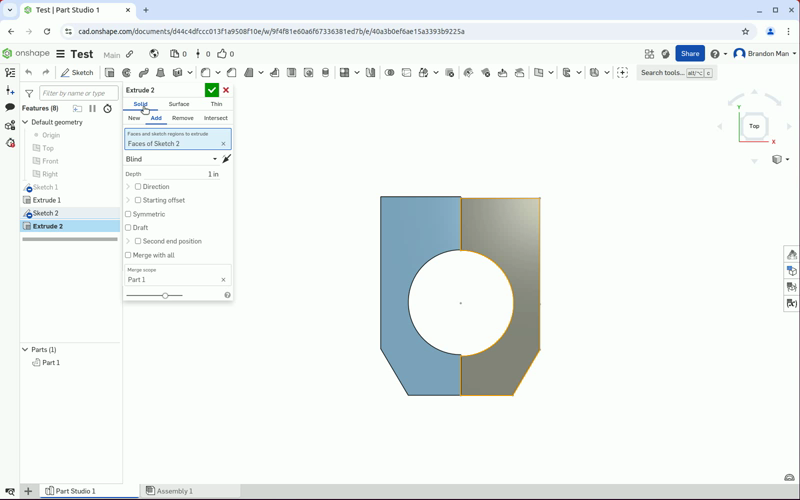
click(143, 106)
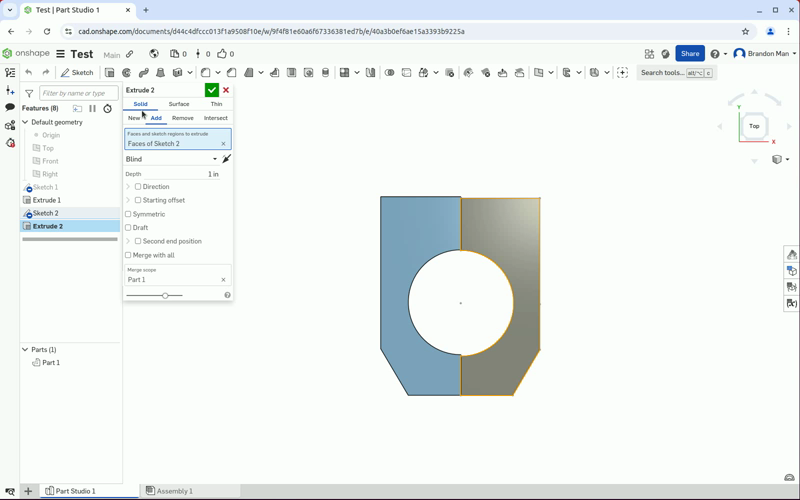
mouse_move(137, 120)
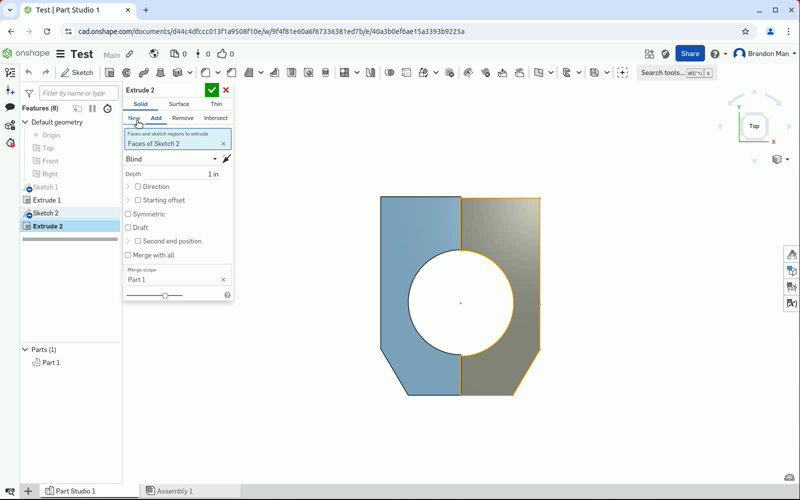
click(137, 120)
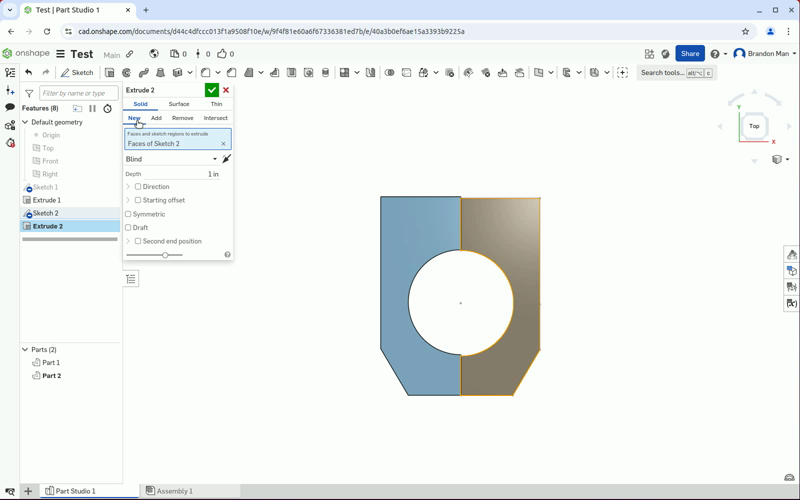
key(tab, 4)
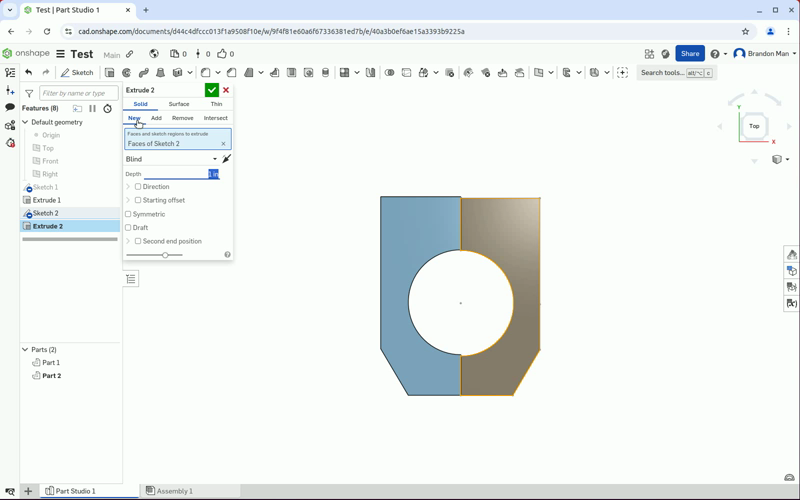
text(2.648)
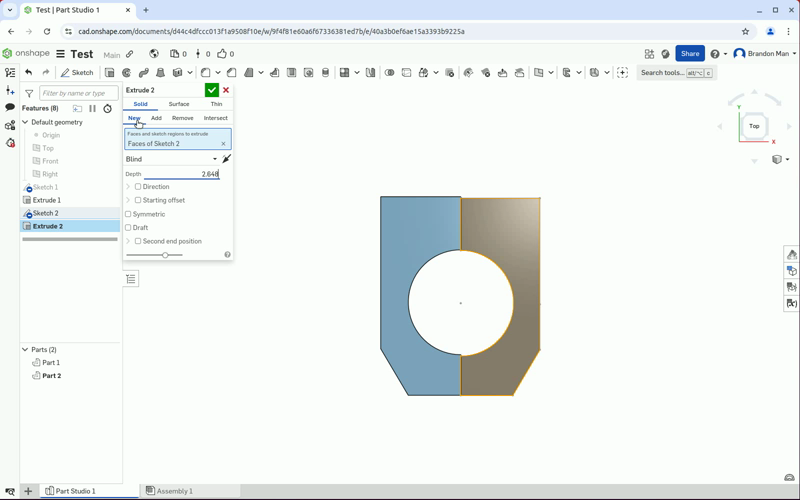
key(enter)
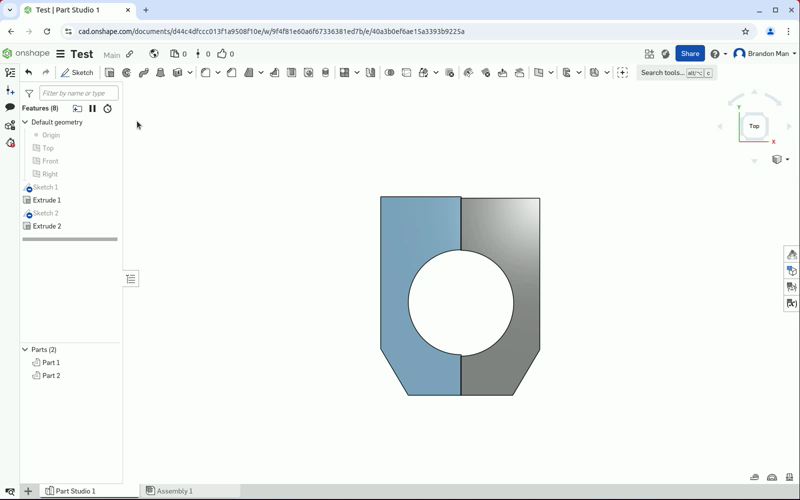
key(shift+h)
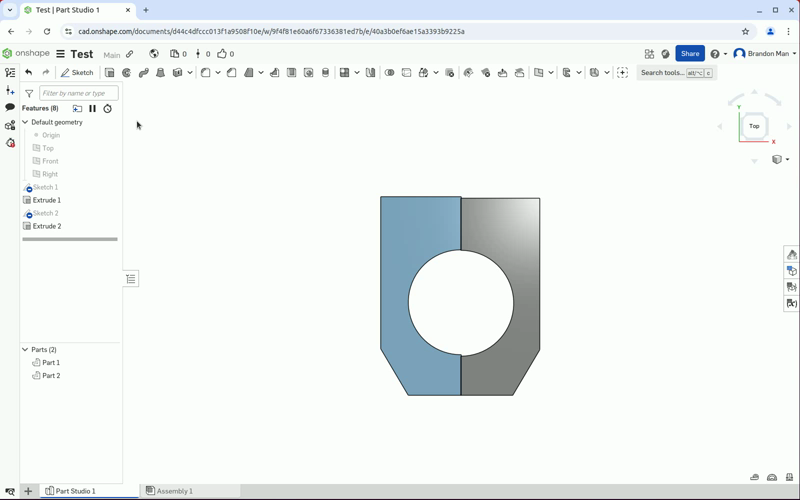
key(shift+h)
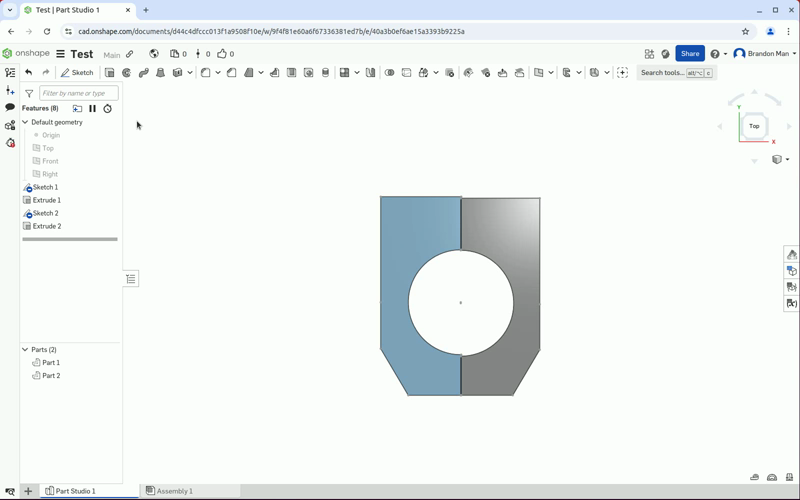
key(shift+7)
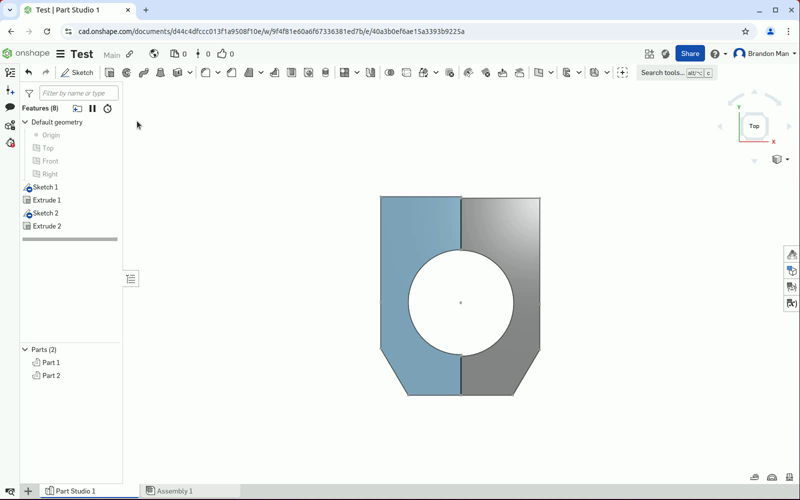
key(up, 3)
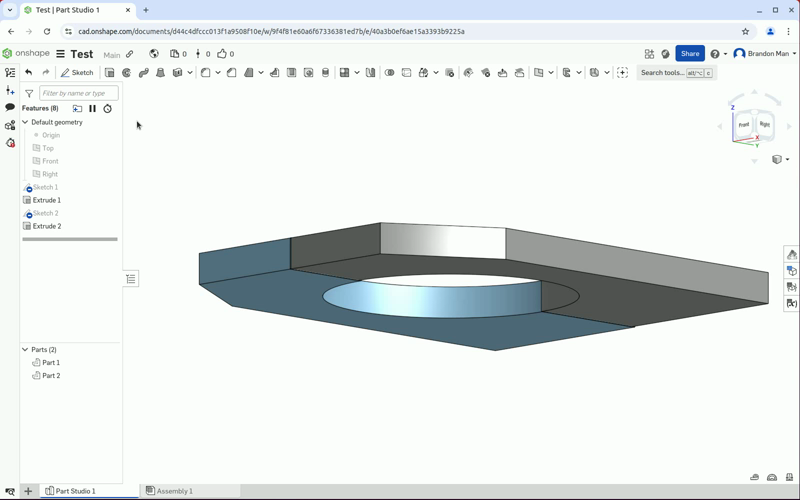
key(left, 3)
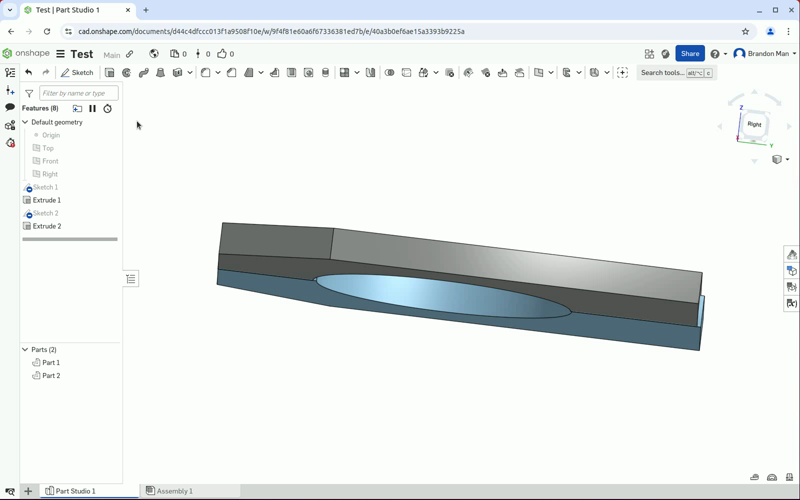
key(right, 3)
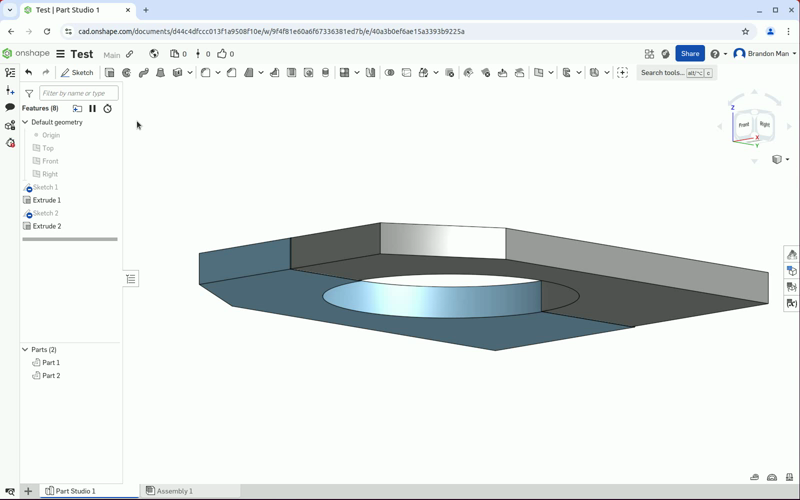
key(down, 3)
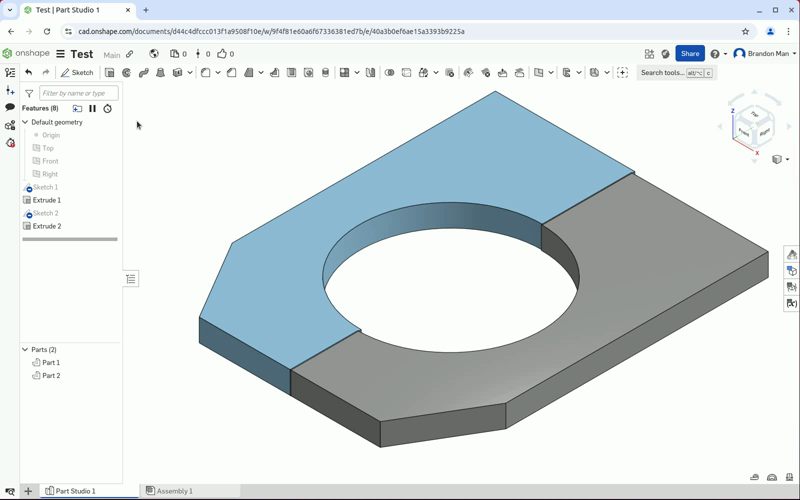
mouse_move(73, 189)
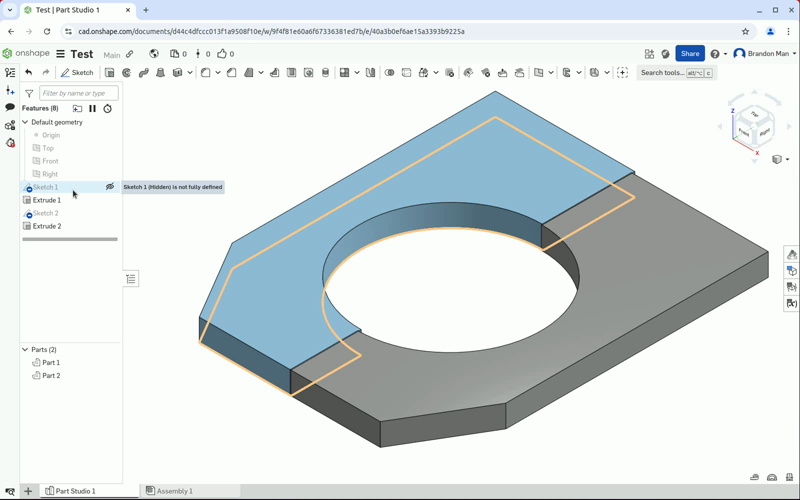
click(73, 189)